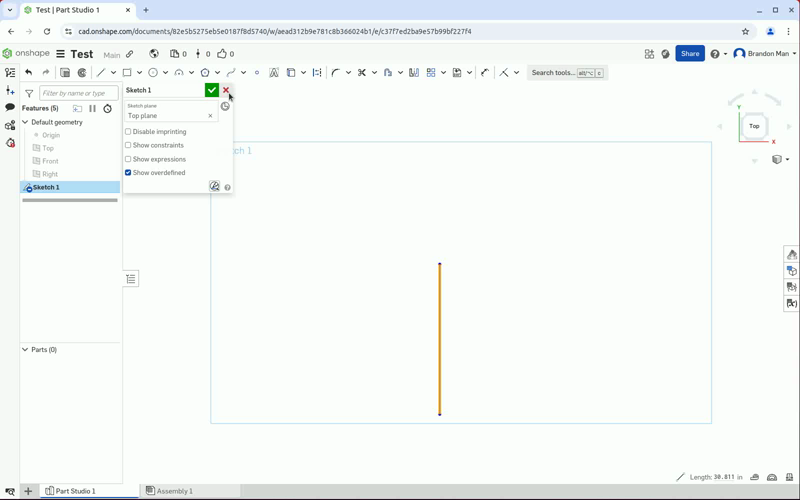
key(shift+h)
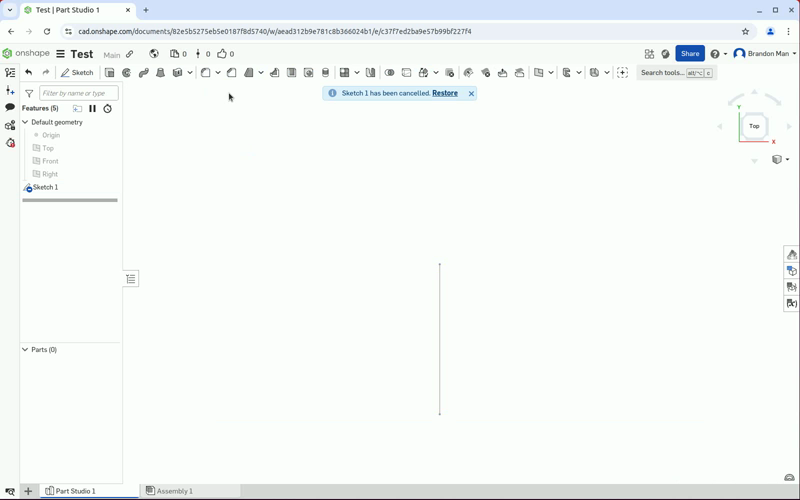
key(shift+s)
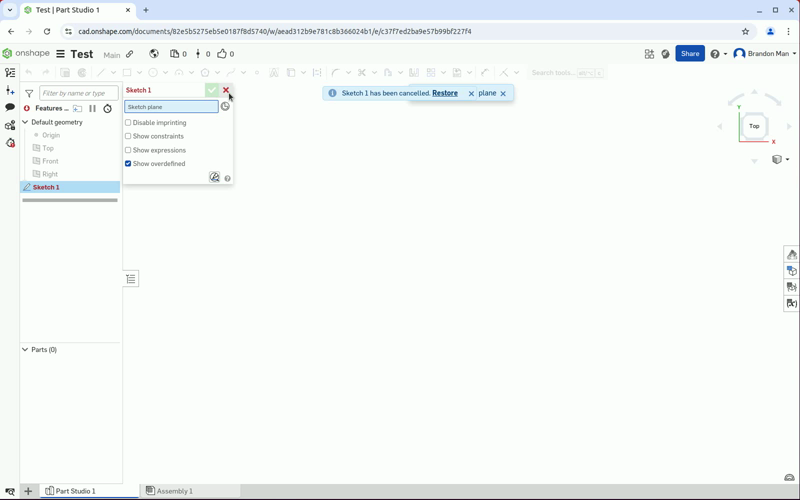
mouse_move(73, 150)
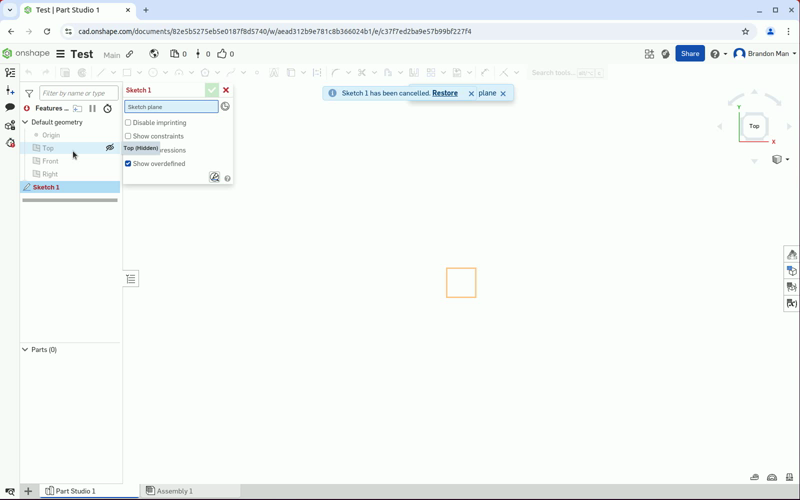
click(73, 150)
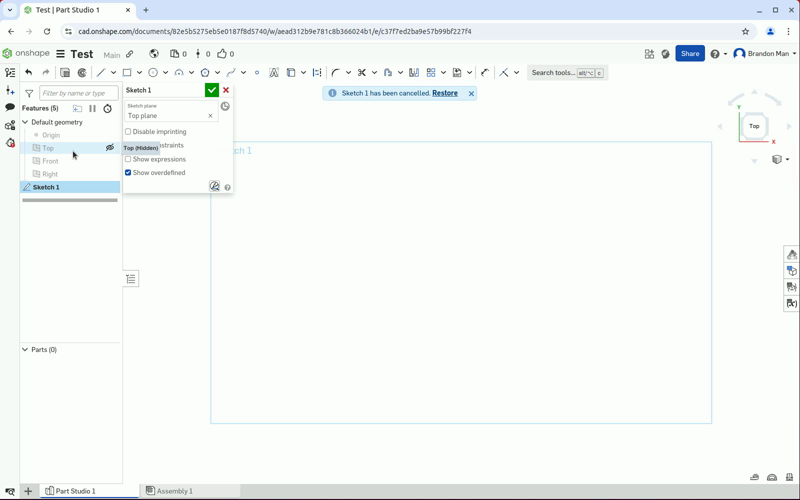
mouse_move(73, 352)
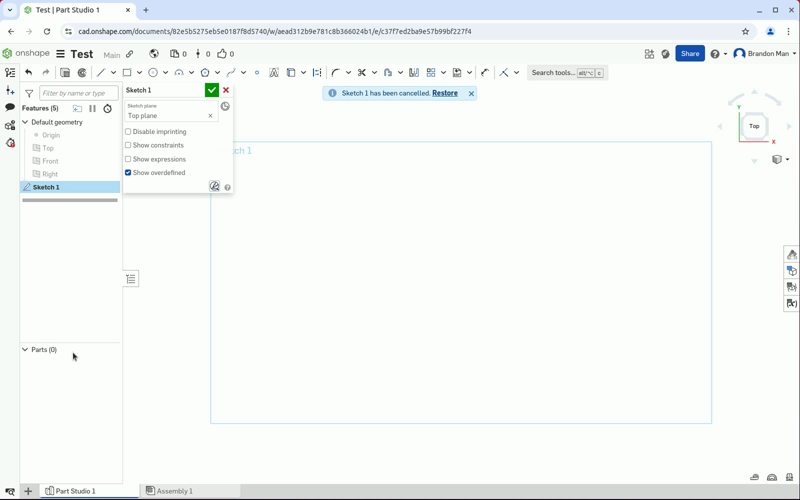
key(y)
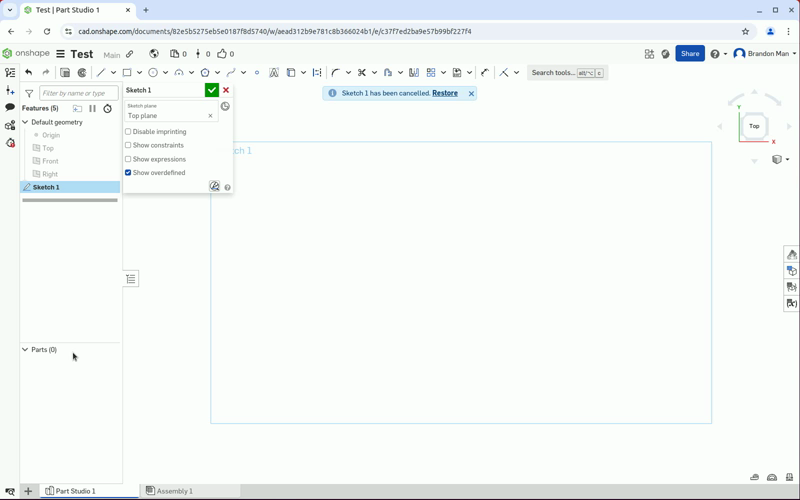
key(l)
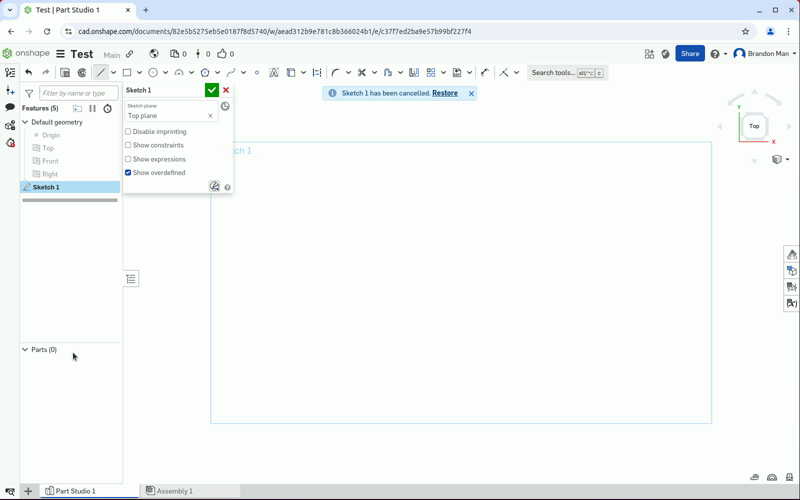
key_down(shift)
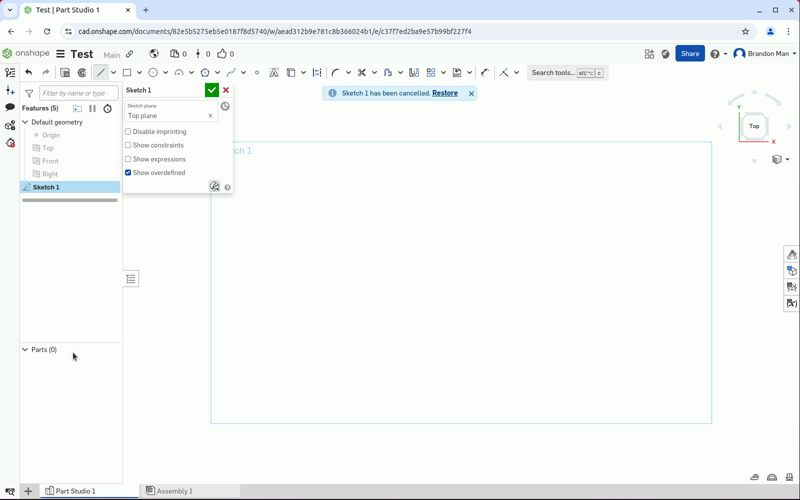
mouse_move(348, 333)
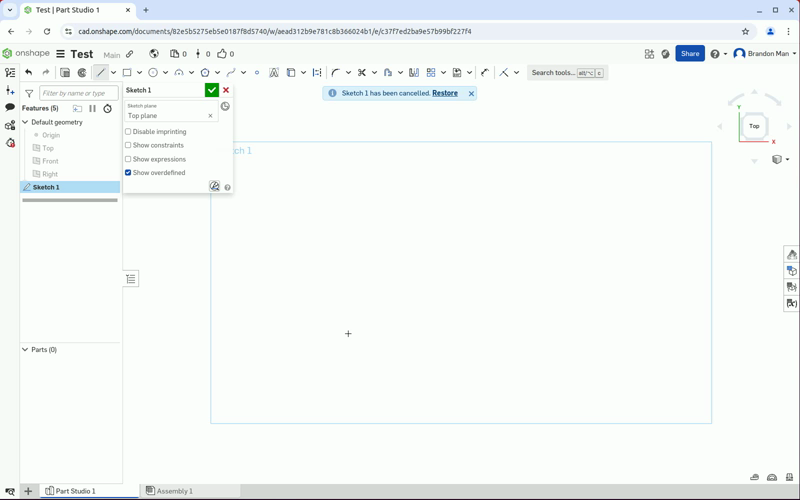
click(348, 333)
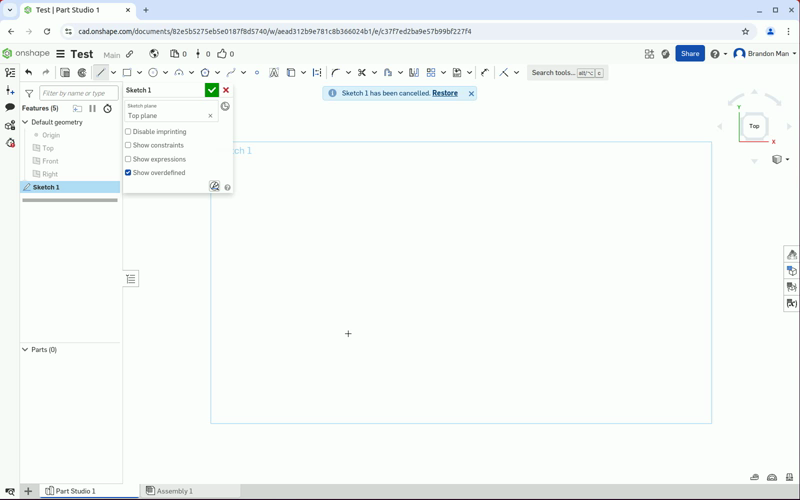
key_up(shift)
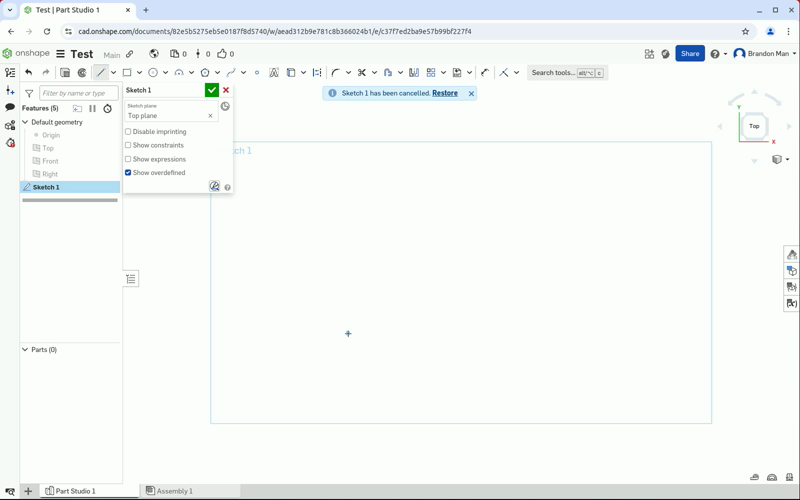
key_down(shift)
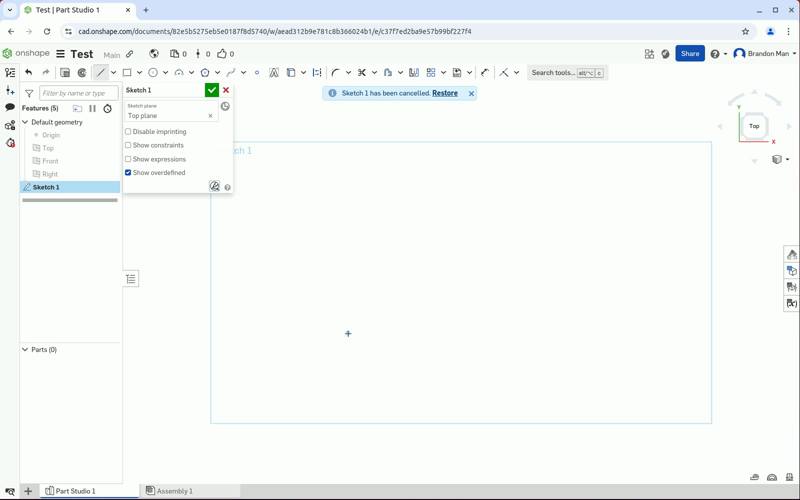
mouse_move(572, 333)
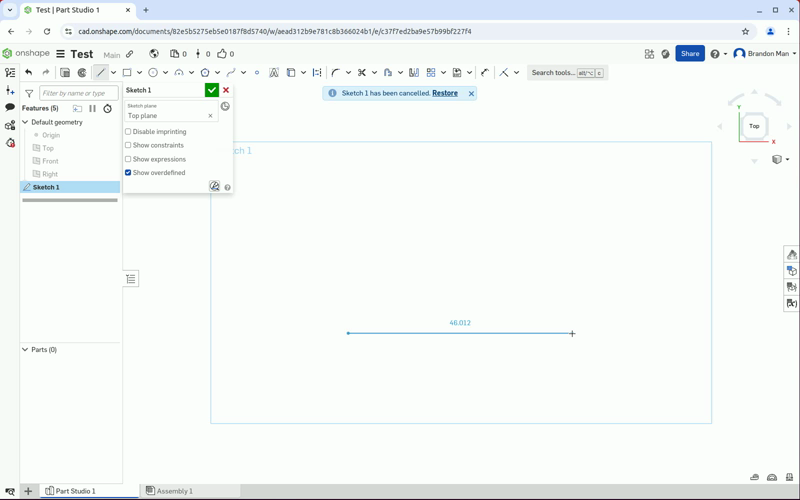
click(572, 333)
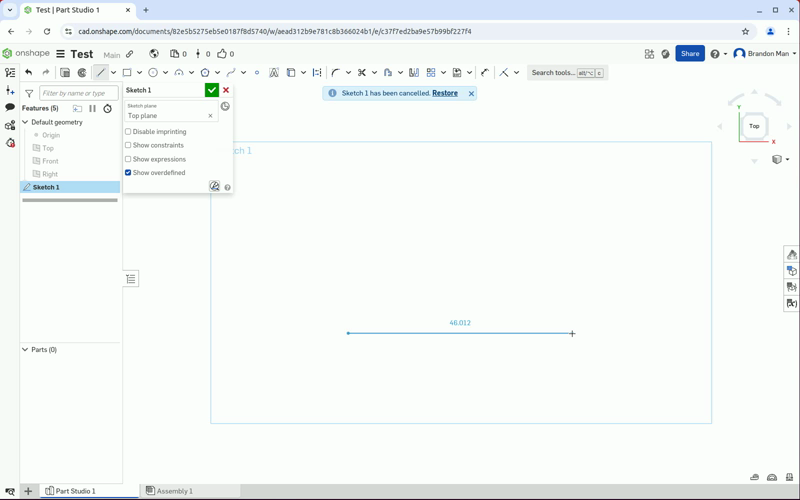
key_up(shift)
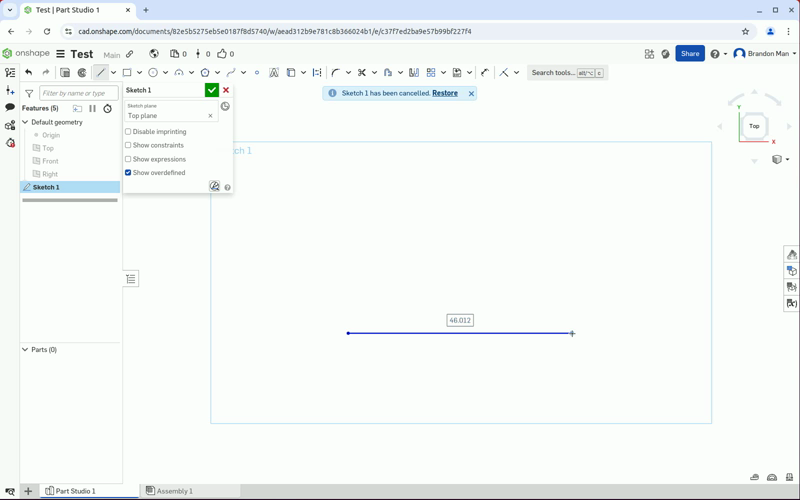
key_down(shift)
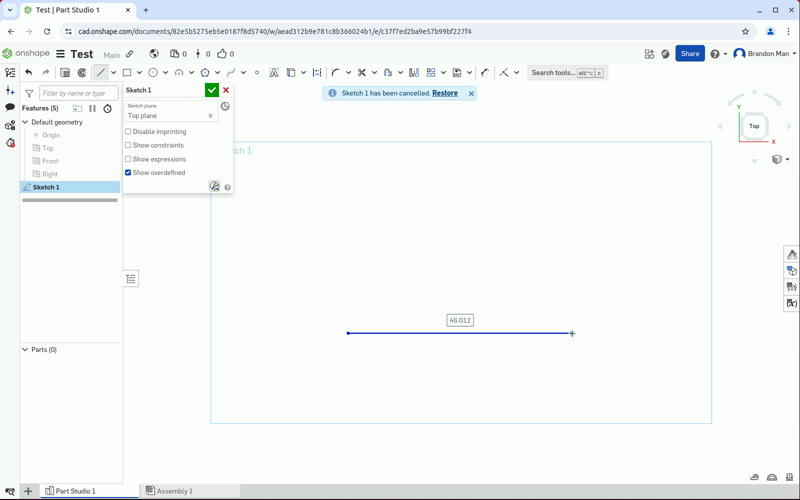
mouse_move(572, 234)
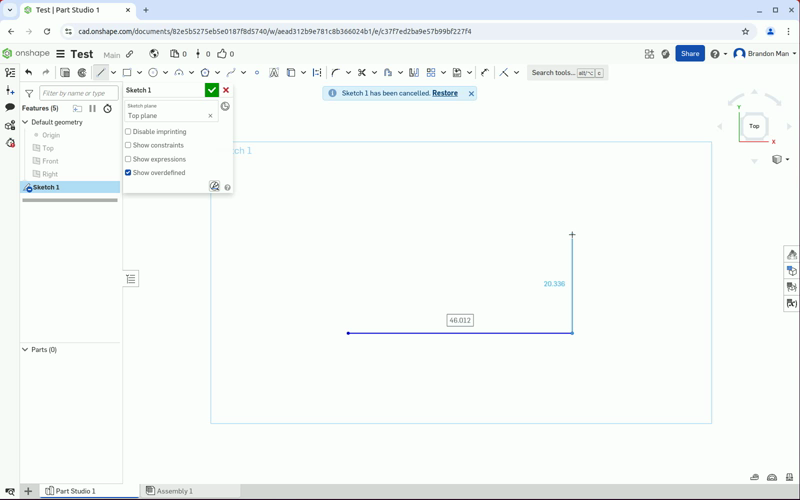
click(572, 234)
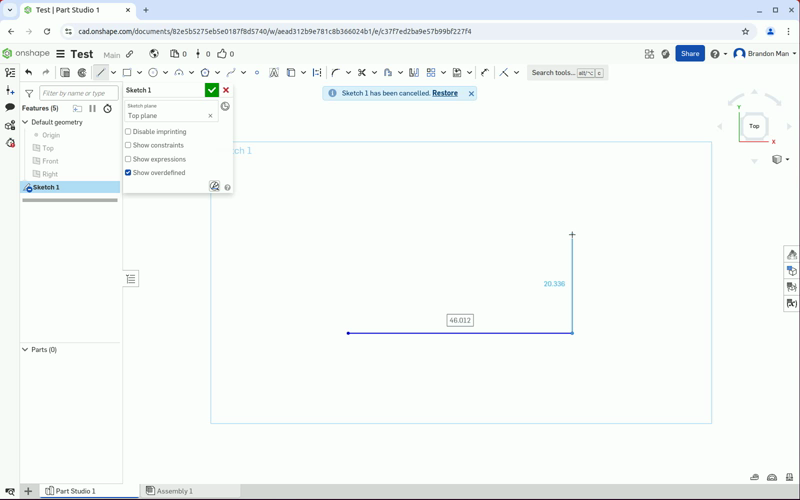
key_up(shift)
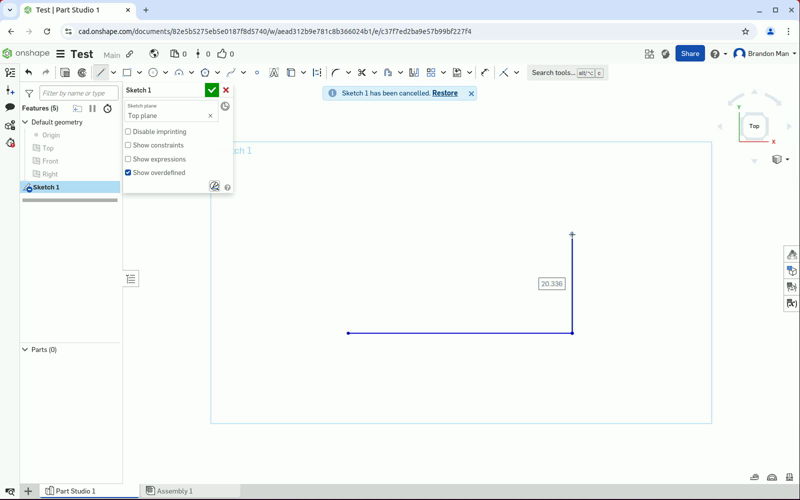
key_down(shift)
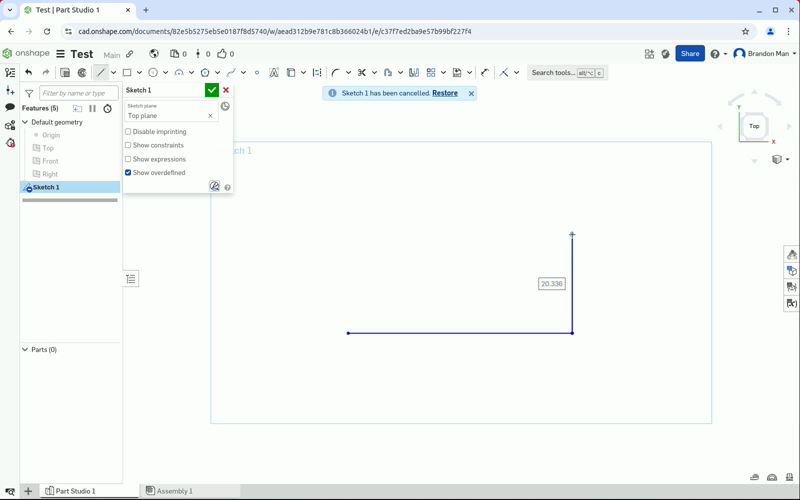
mouse_move(348, 234)
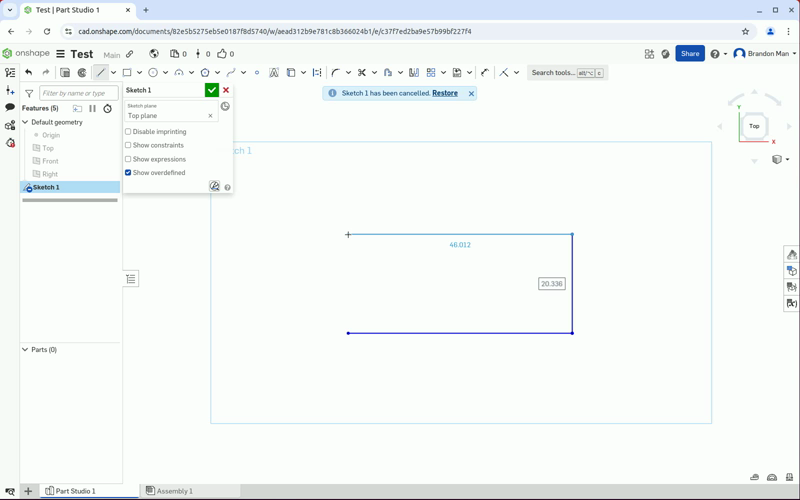
click(348, 234)
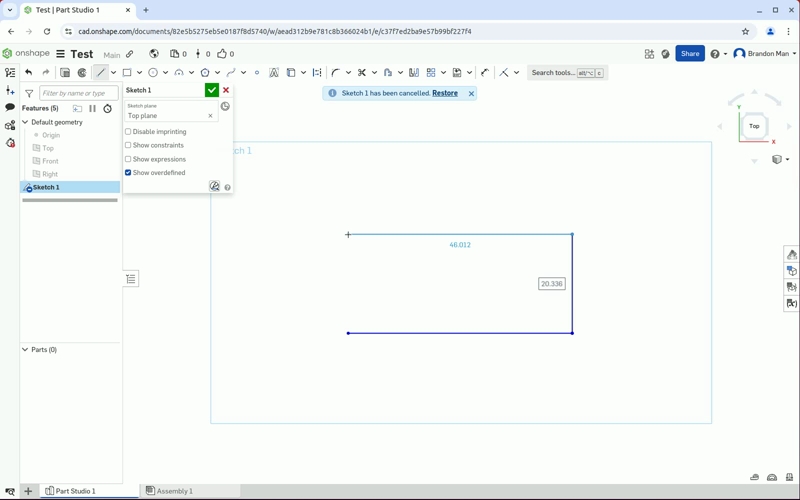
key_up(shift)
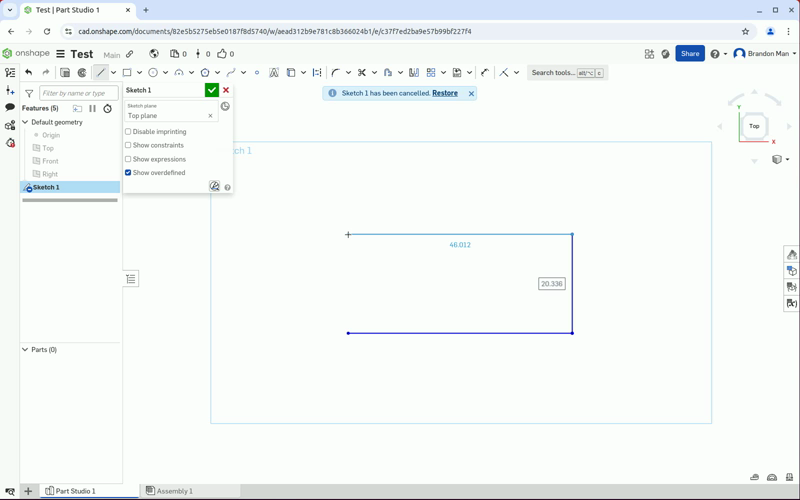
key_down(shift)
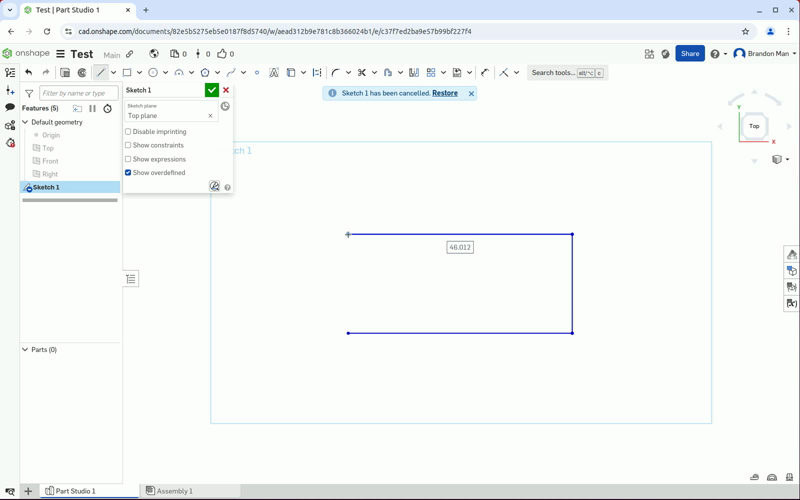
mouse_move(348, 333)
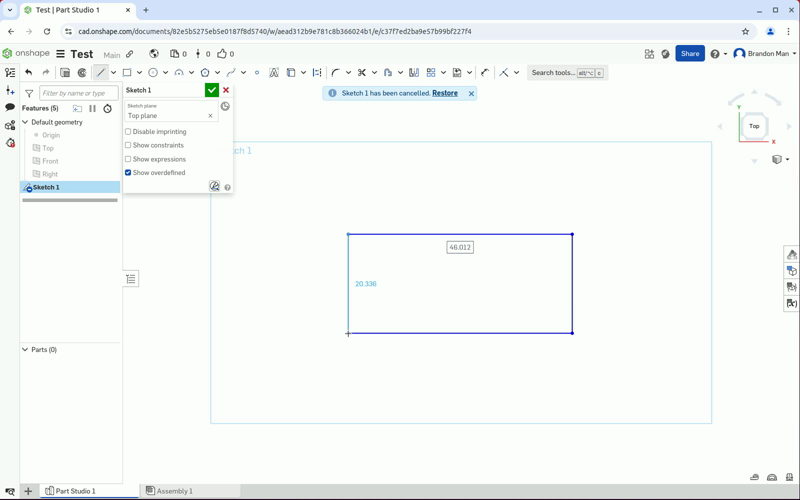
key_up(shift)
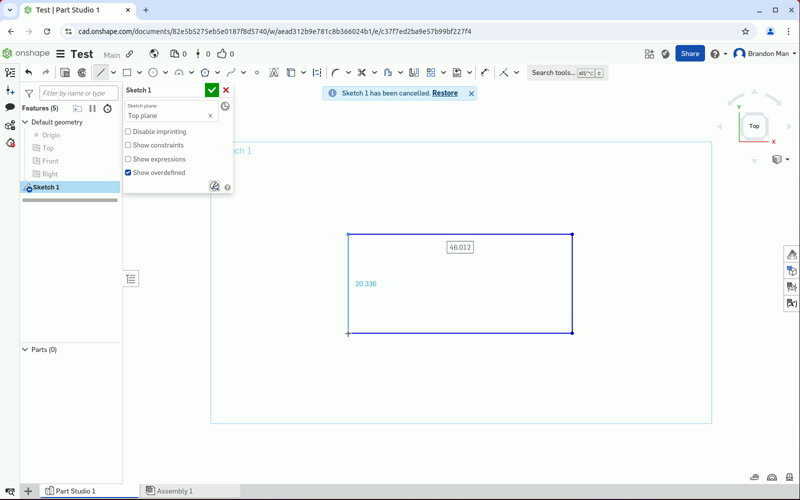
click(348, 333)
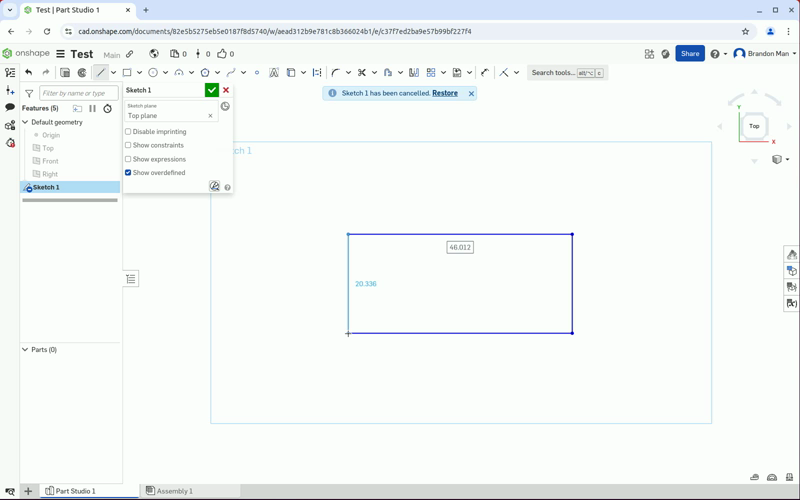
key(esc)
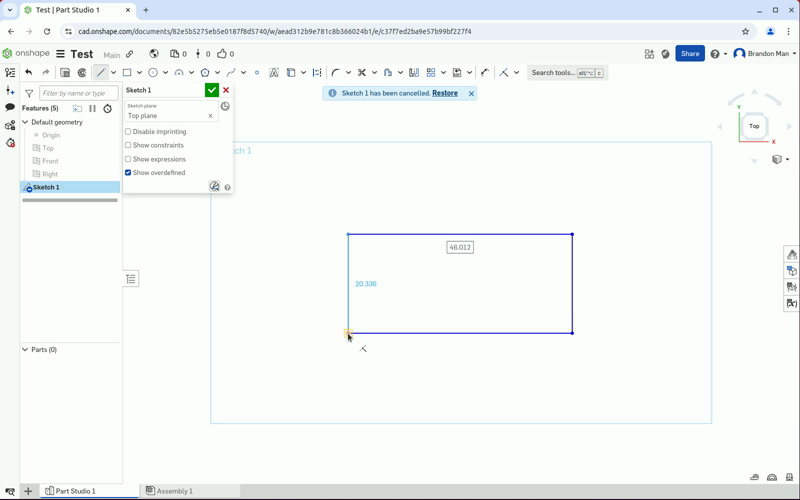
key(c)
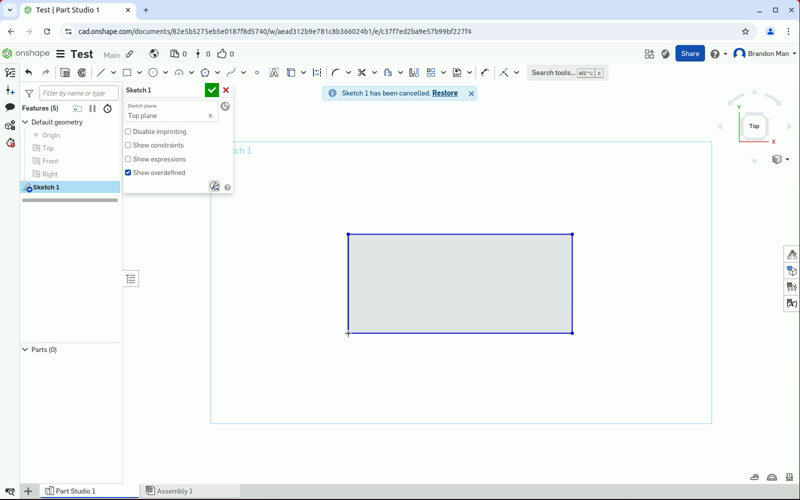
key_down(shift)
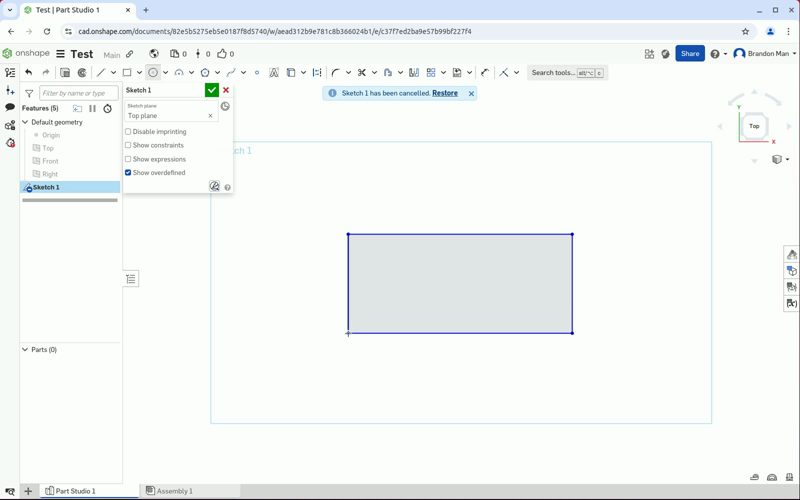
mouse_move(461, 283)
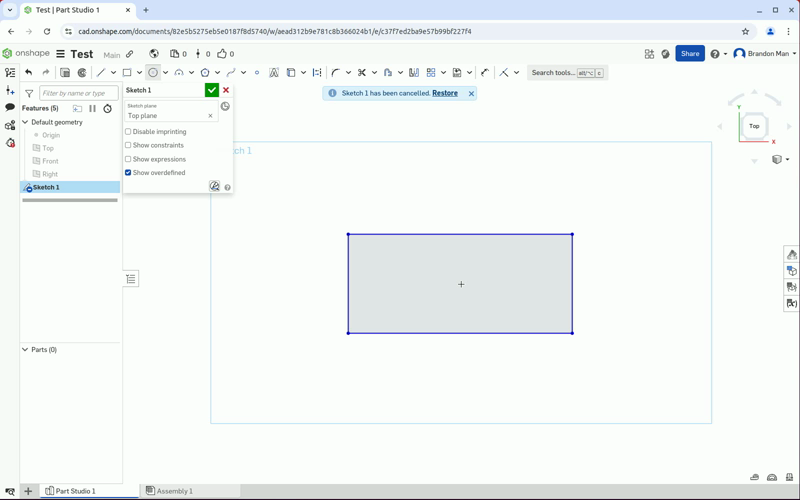
click(461, 283)
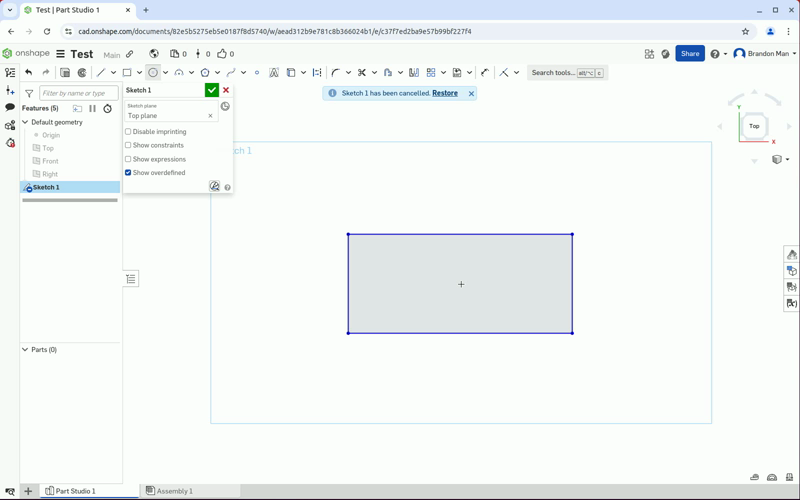
key_up(shift)
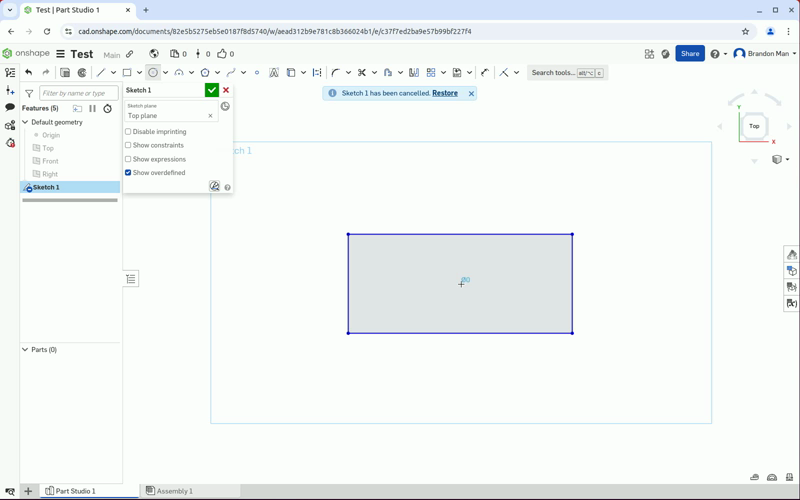
mouse_move(475, 283)
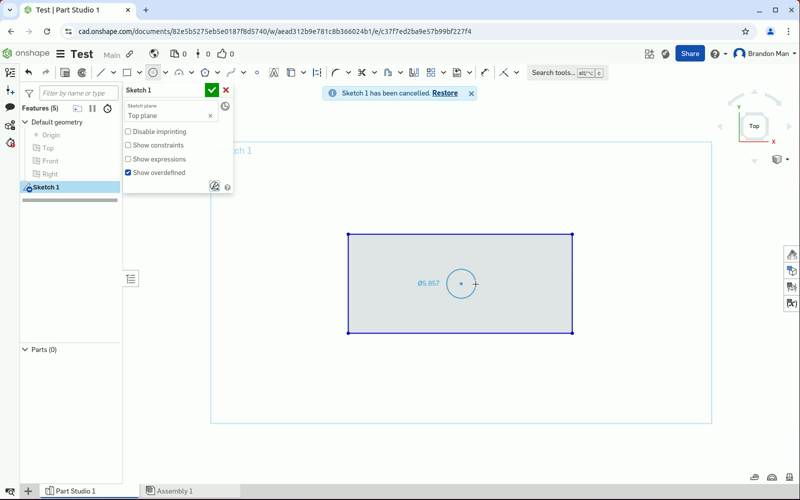
click(475, 283)
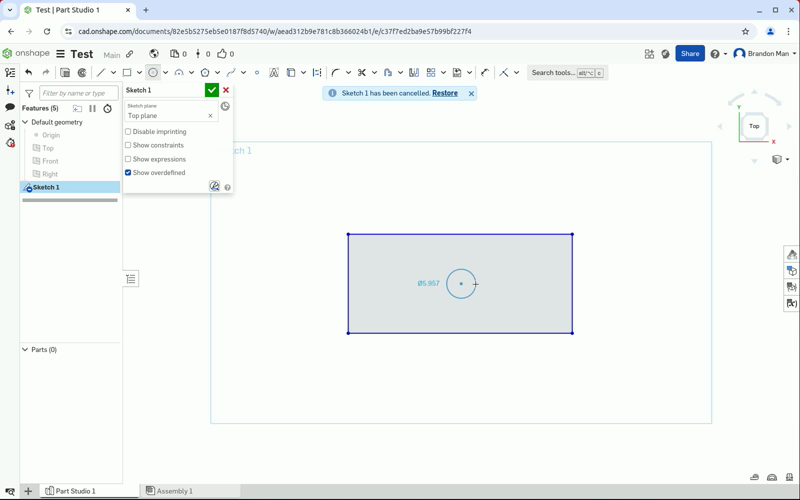
key(esc)
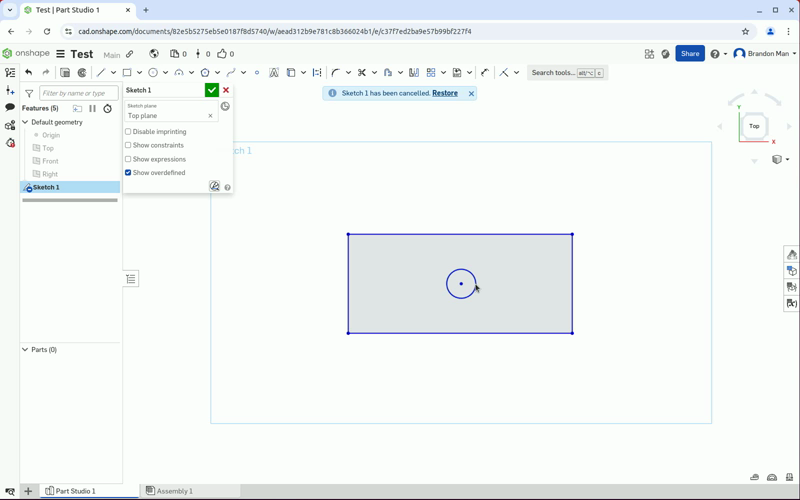
mouse_move(374, 306)
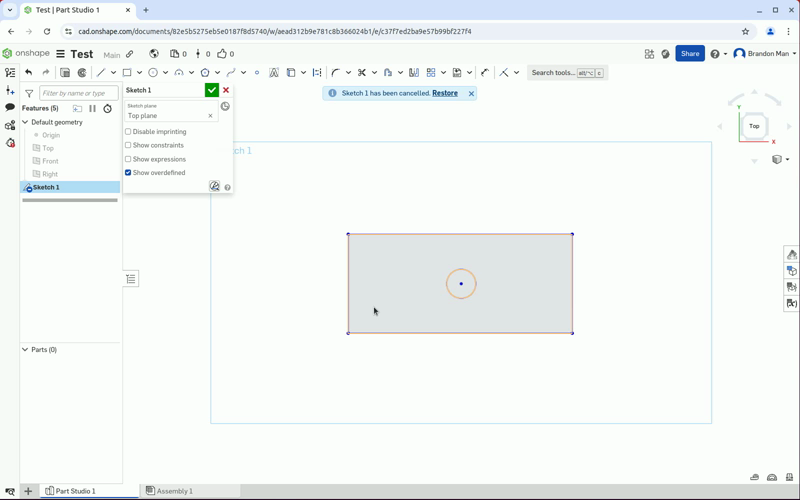
click(374, 306)
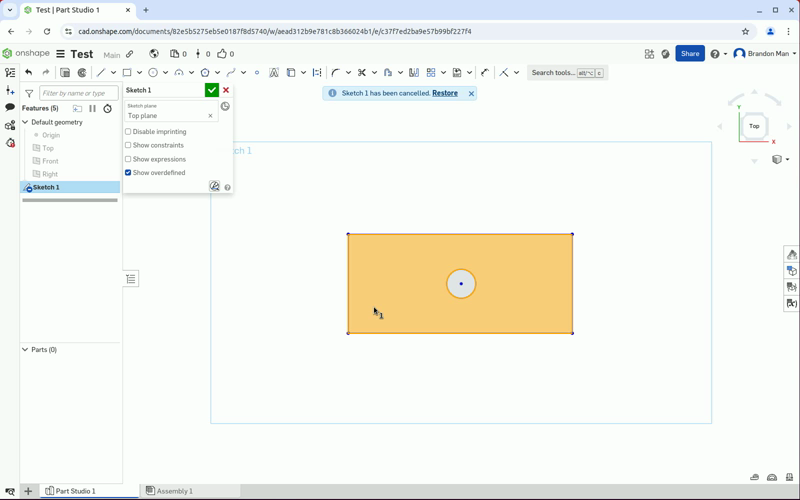
mouse_move(73, 352)
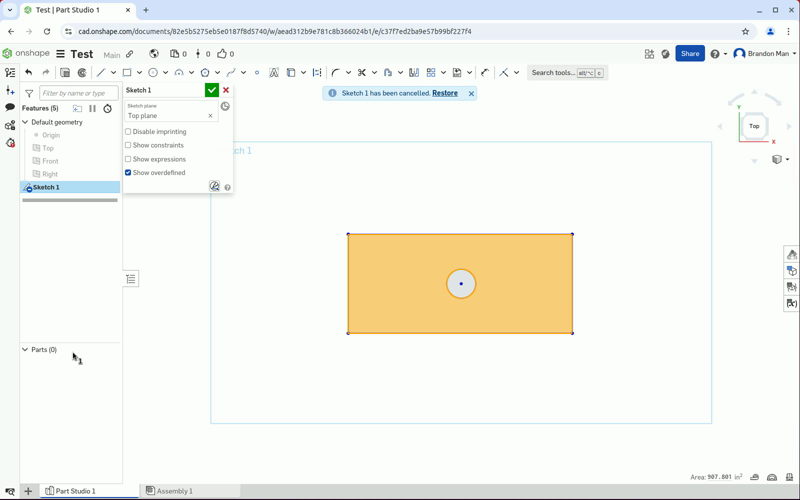
key(shift+y)
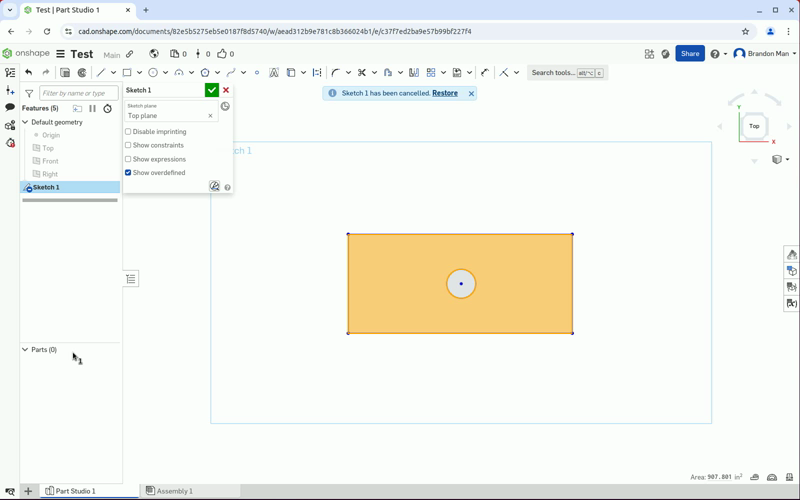
key(shift+e)
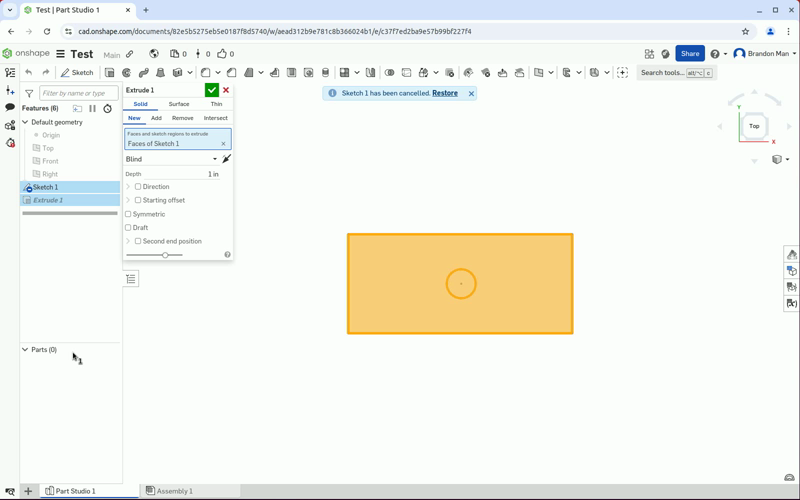
mouse_move(143, 106)
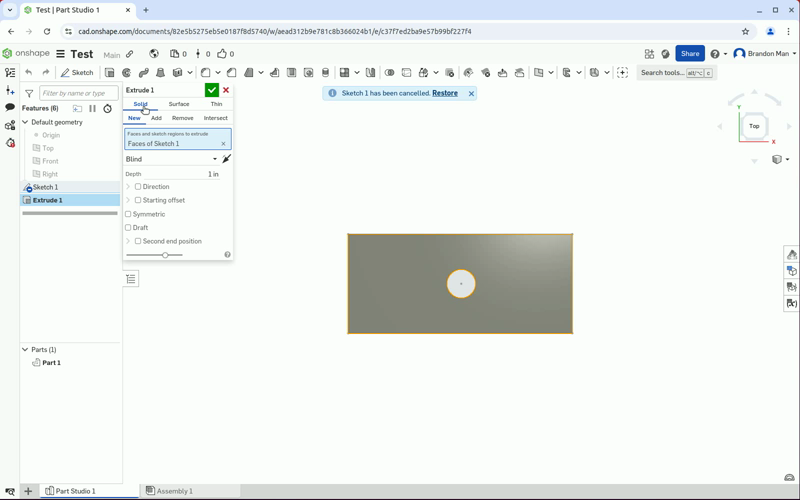
click(143, 106)
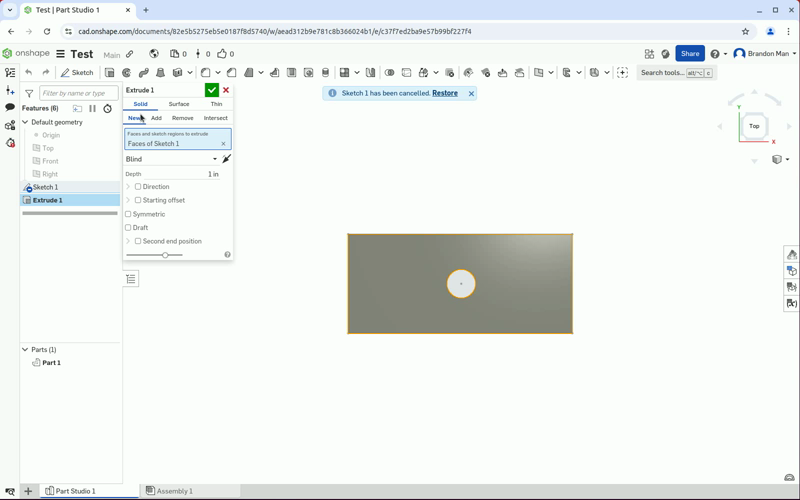
mouse_move(137, 120)
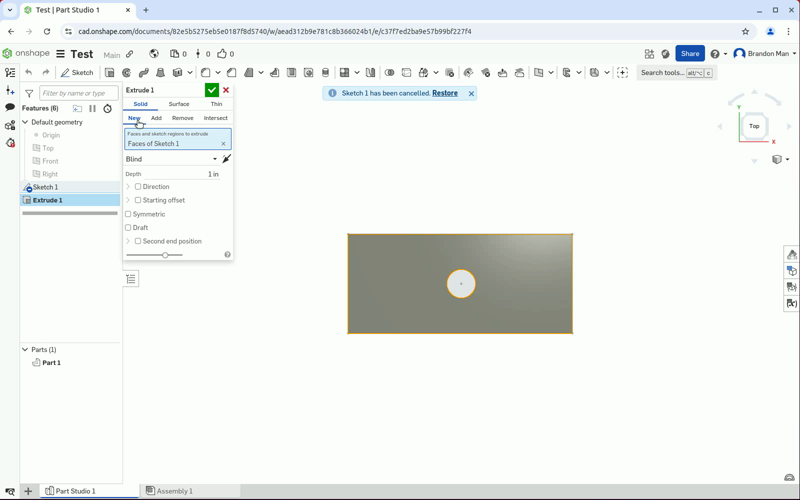
click(137, 120)
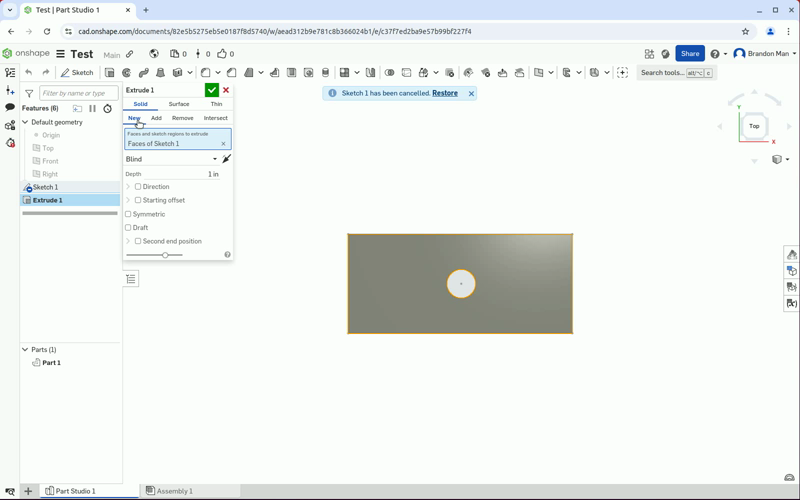
key(tab, 4)
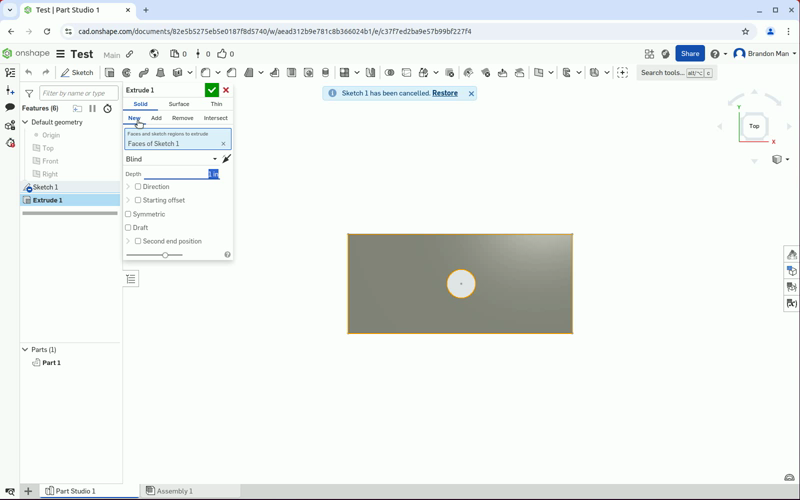
text(5.536)
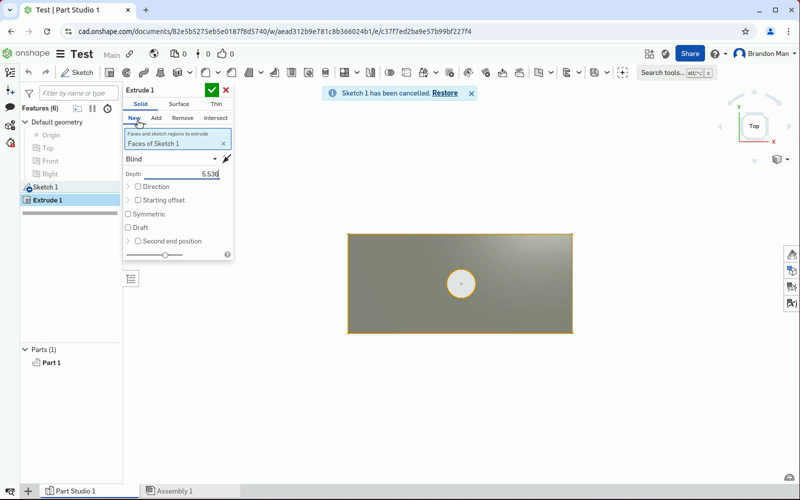
key(enter)
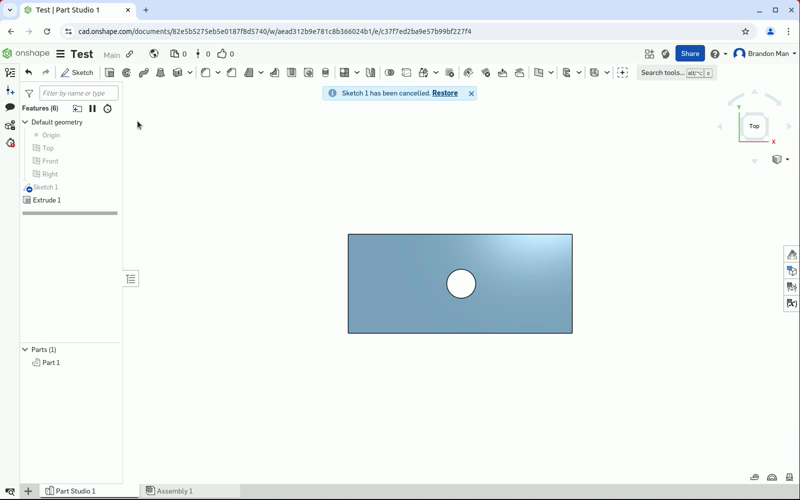
key(shift+h)
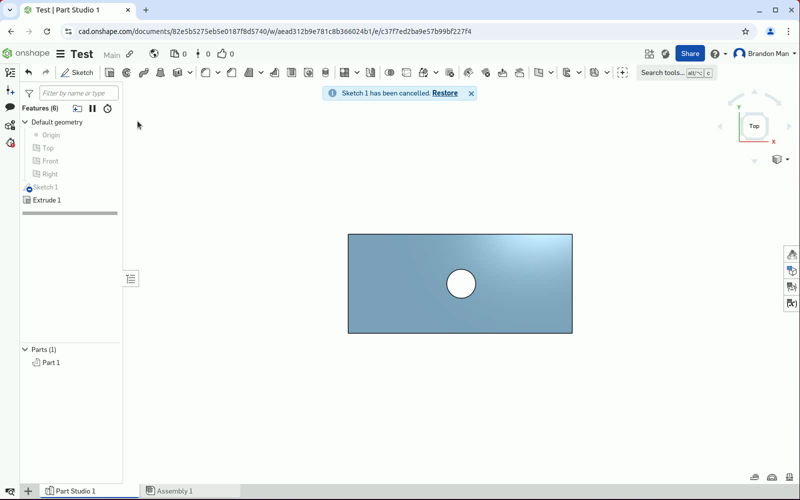
key(shift+h)
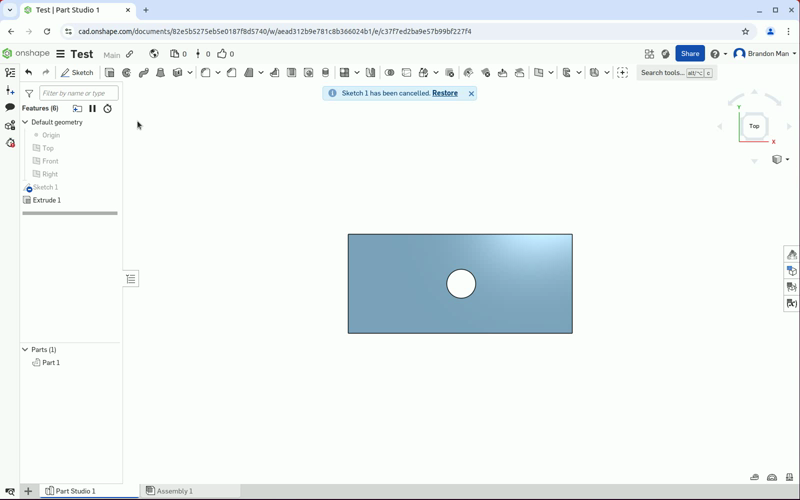
mouse_move(73, 189)
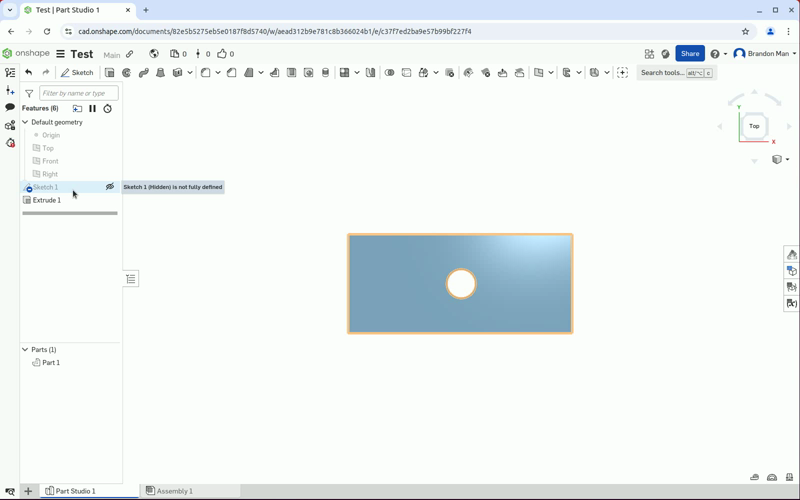
click(73, 189)
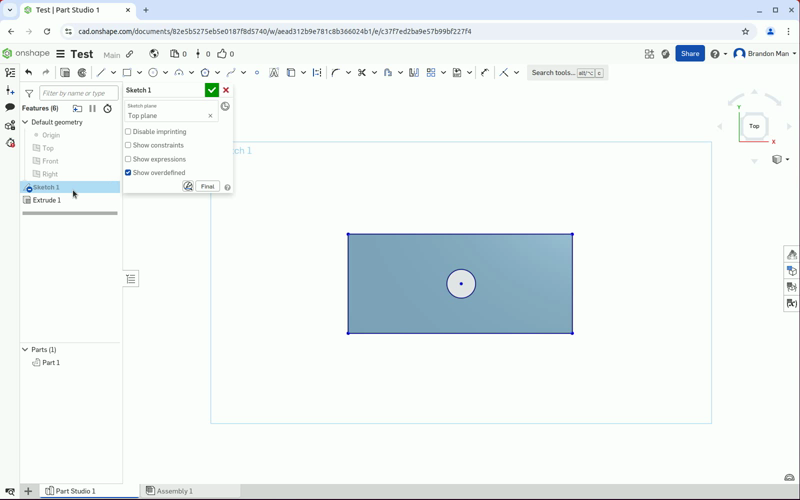
mouse_move(229, 92)
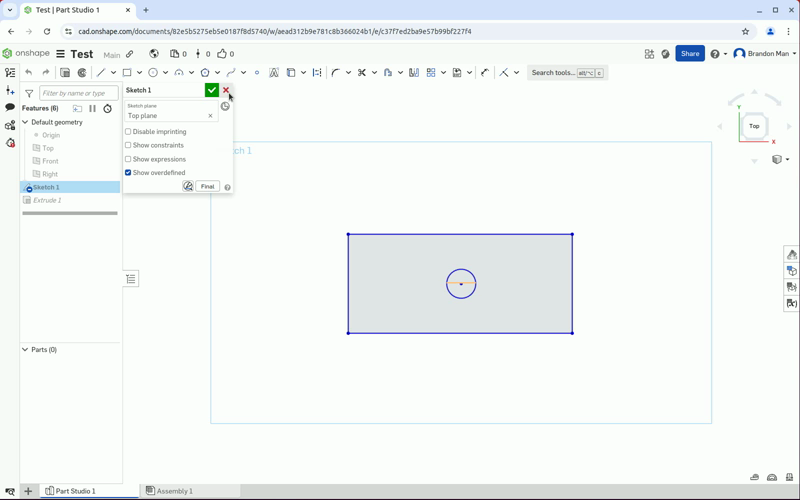
click(229, 92)
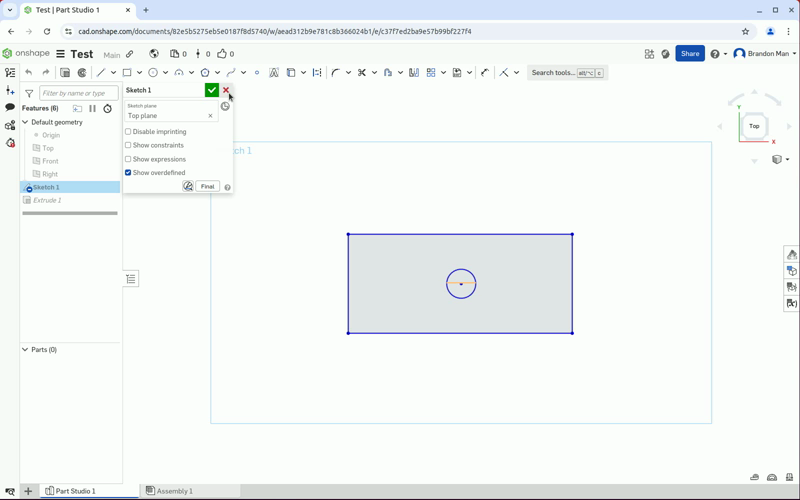
key(shift+s)
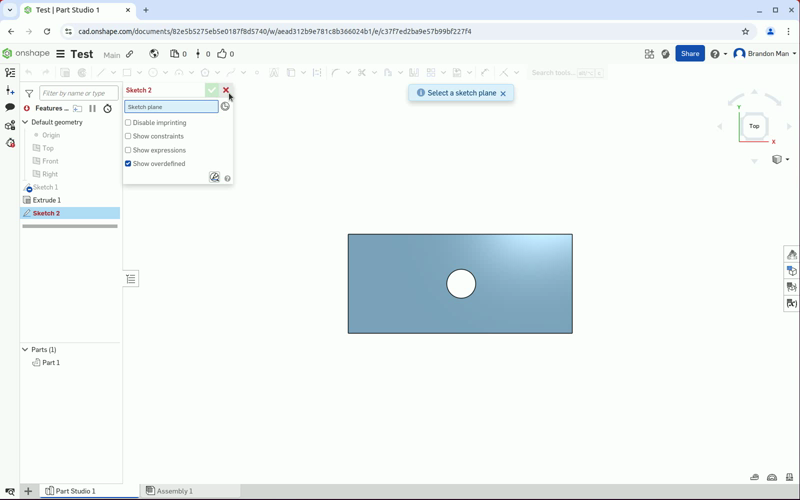
mouse_move(73, 150)
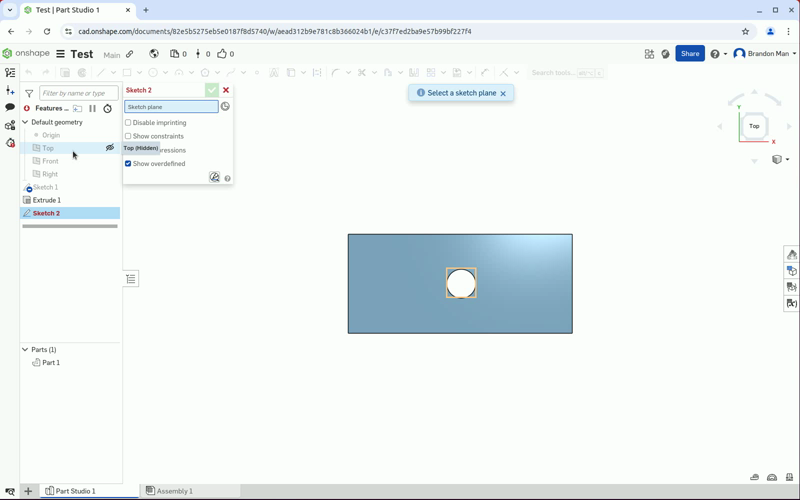
click(73, 150)
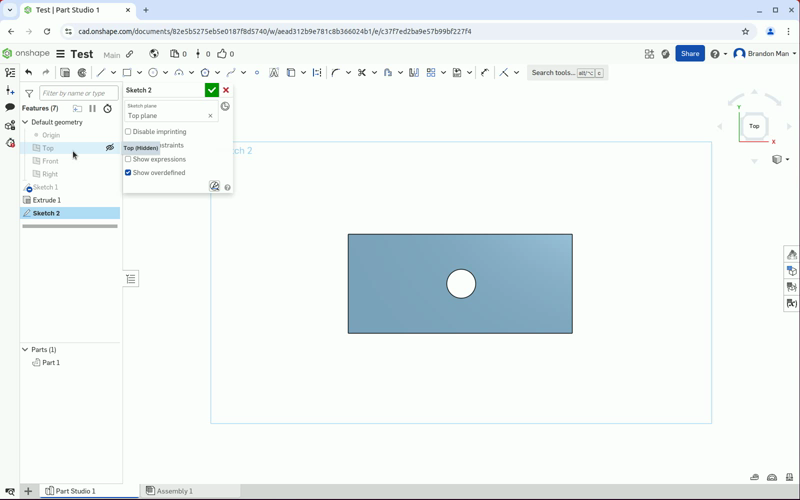
mouse_move(73, 352)
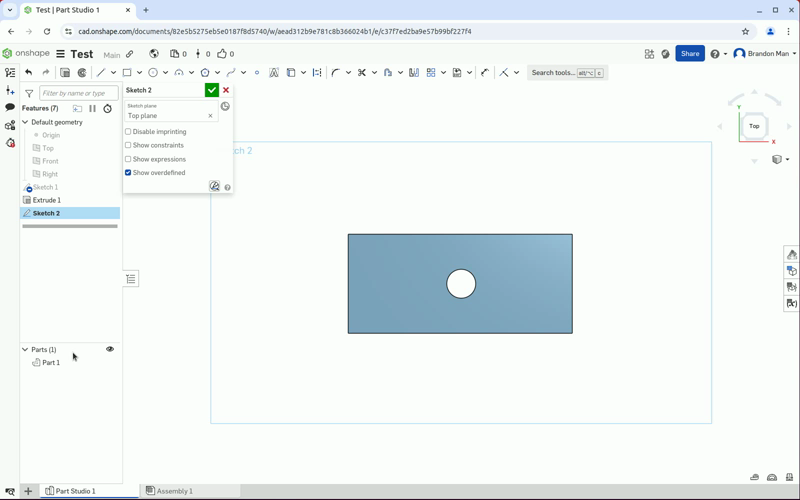
key(y)
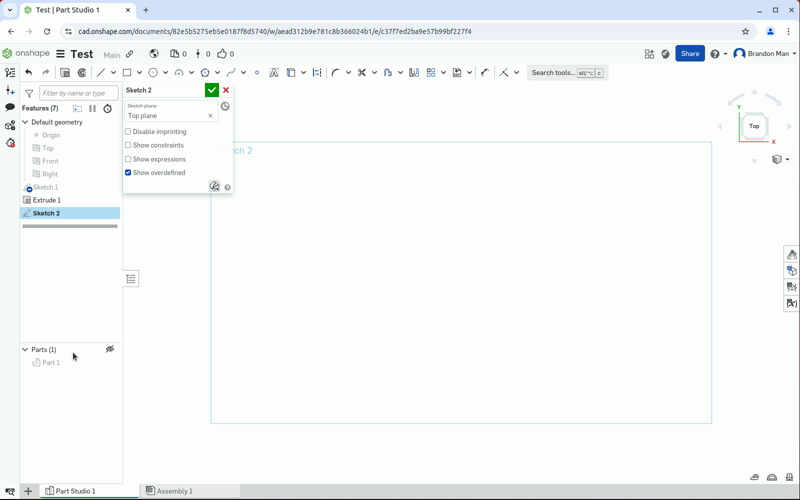
key(c)
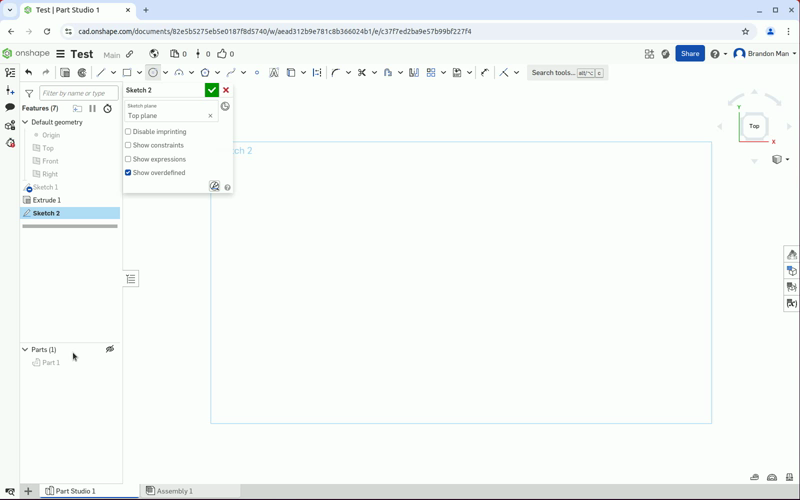
key_down(shift)
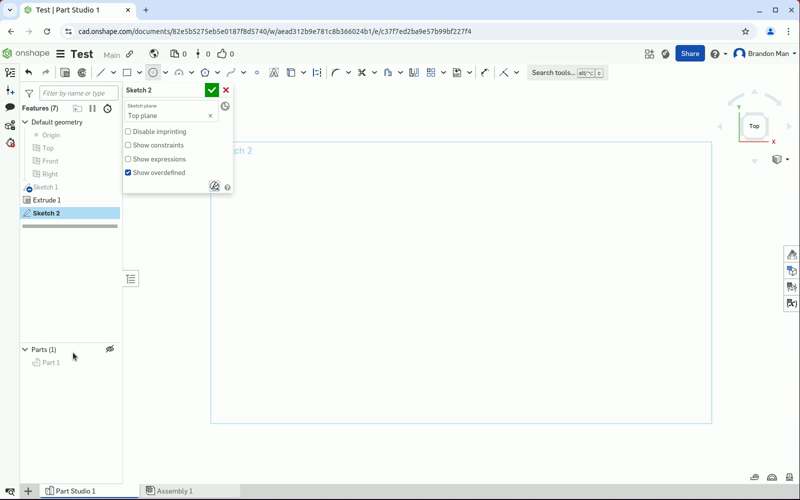
mouse_move(461, 282)
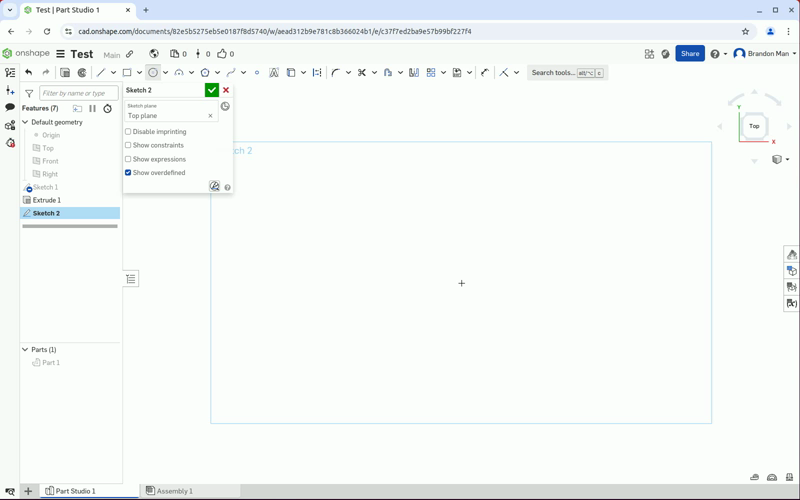
click(461, 282)
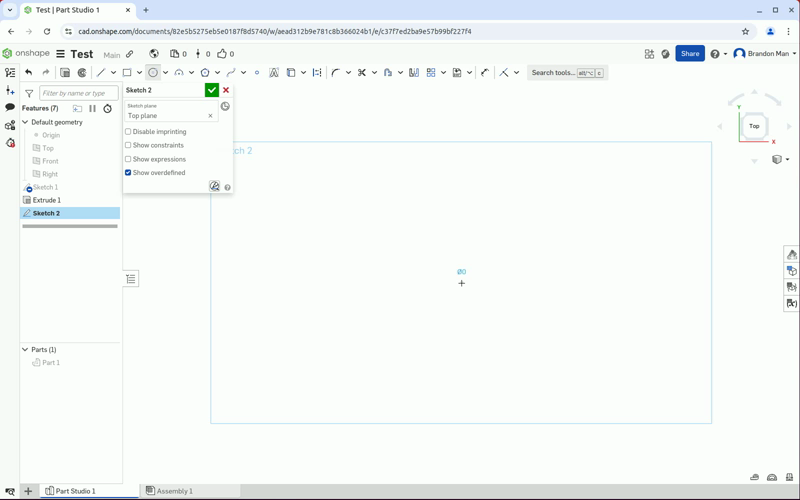
key_up(shift)
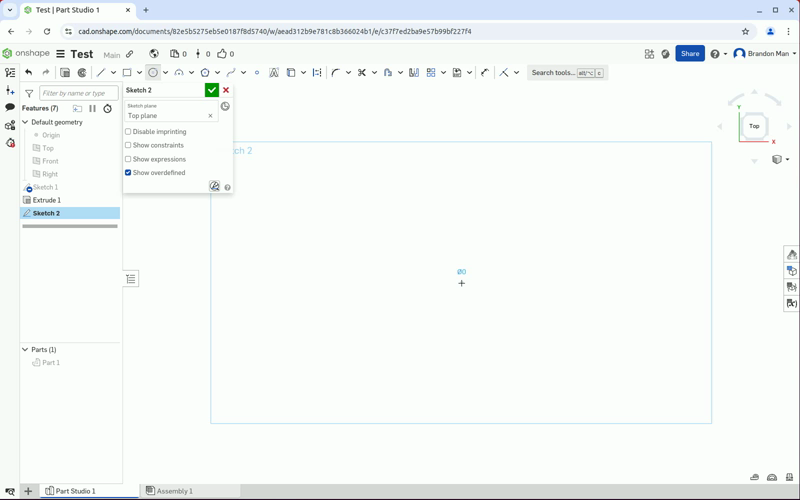
mouse_move(477, 282)
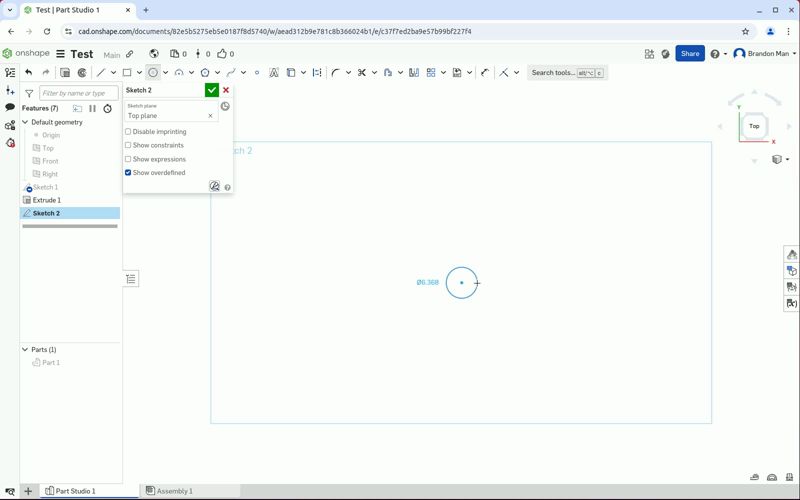
click(477, 282)
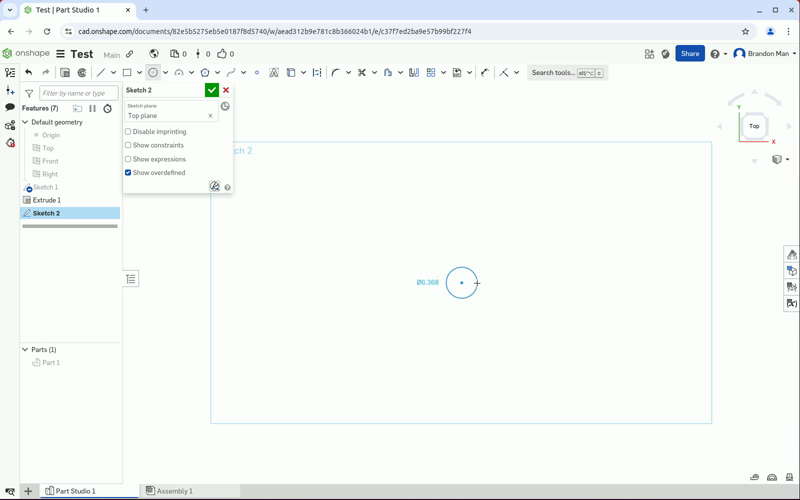
key(esc)
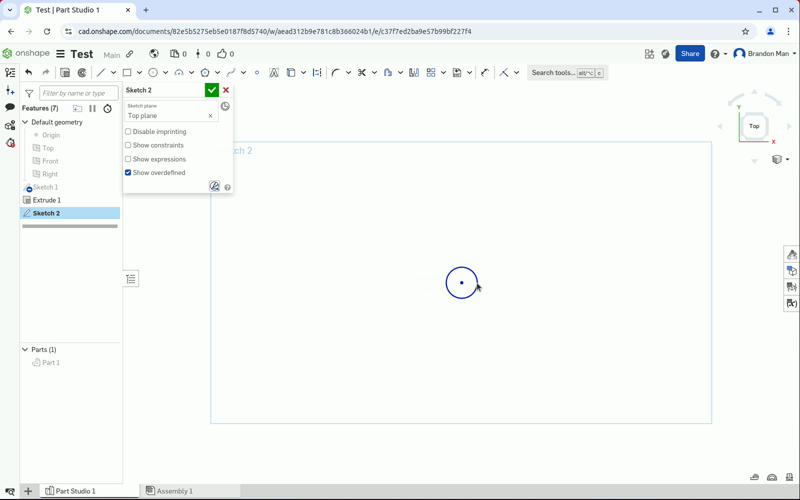
mouse_move(455, 294)
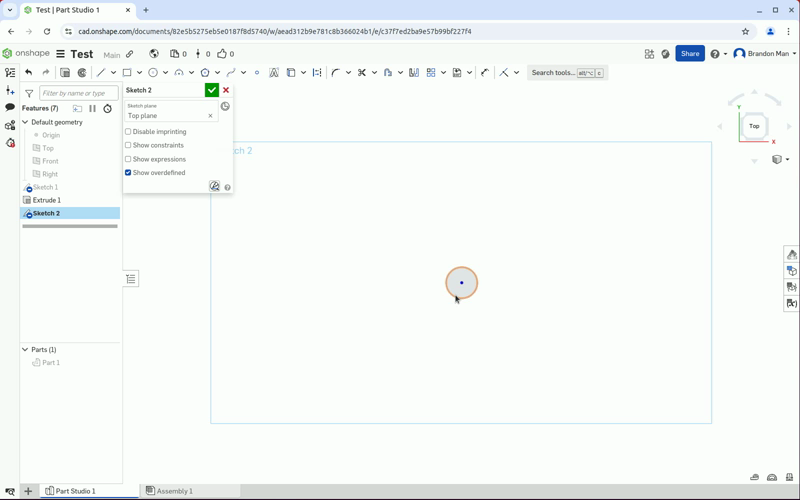
scroll(6)
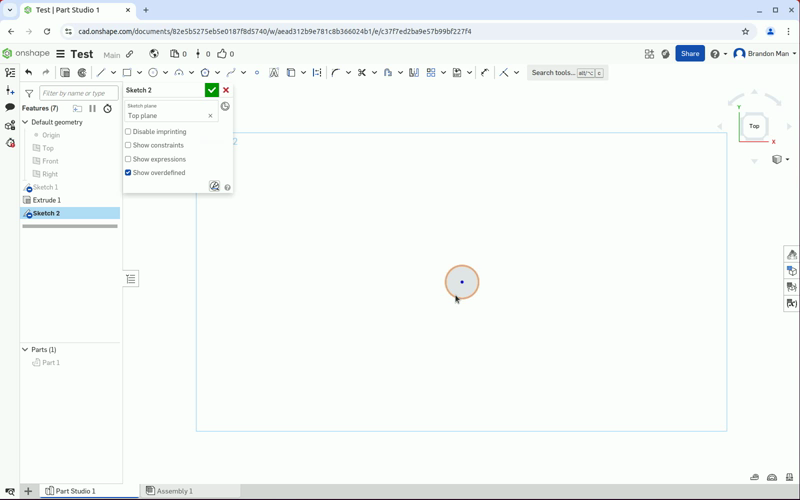
scroll(6)
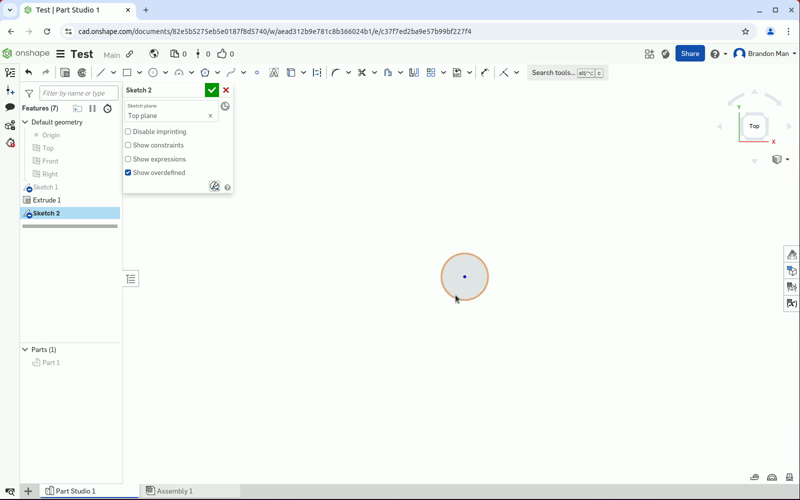
scroll(6)
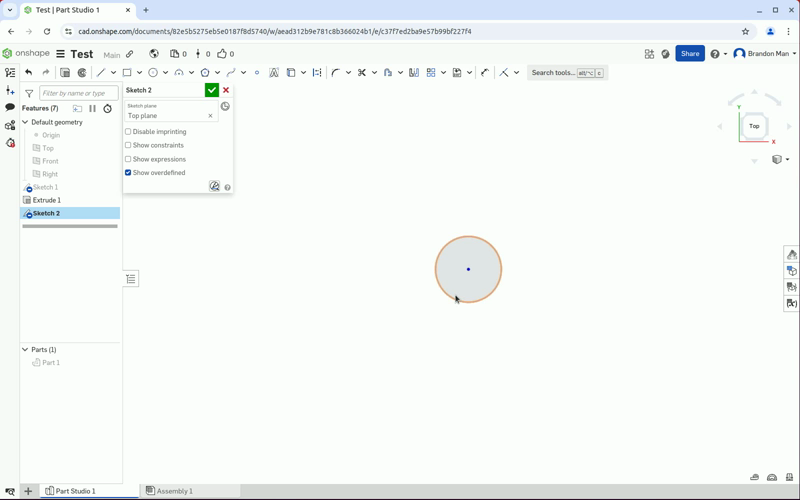
scroll(6)
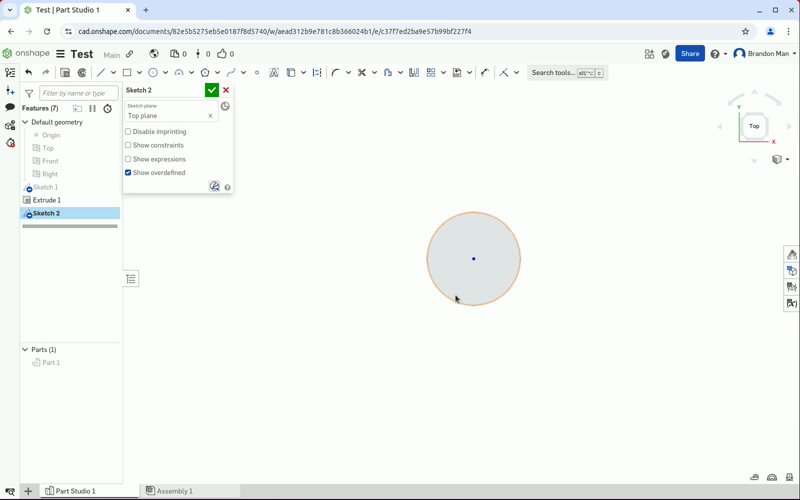
scroll(6)
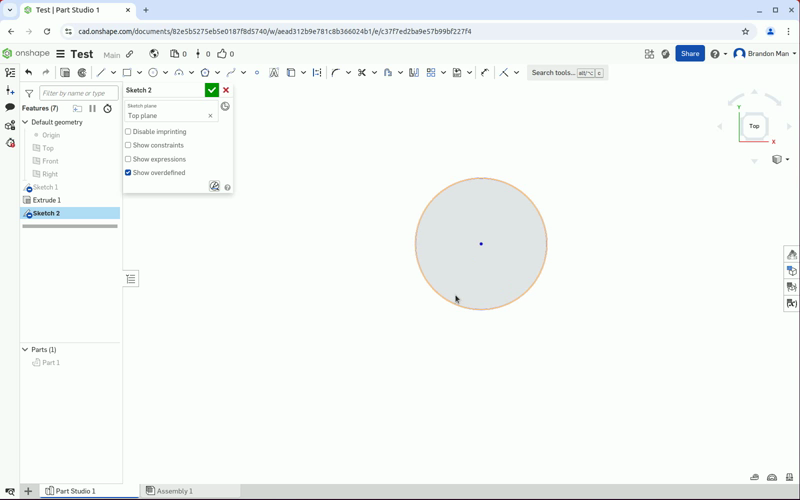
scroll(6)
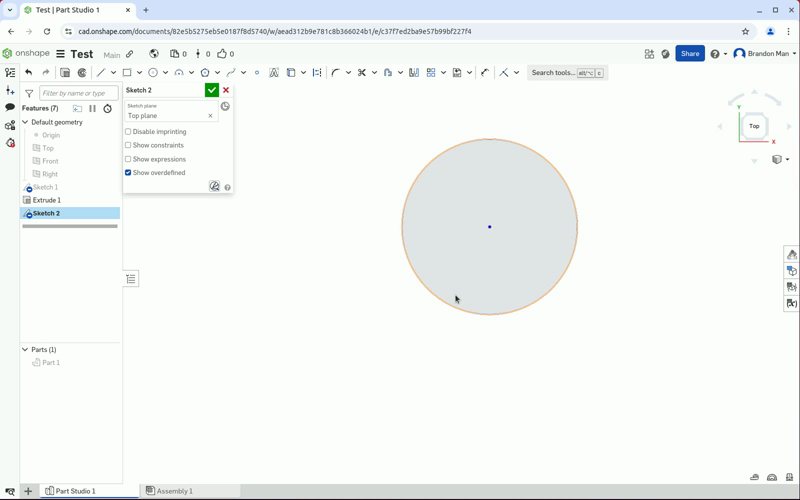
scroll(6)
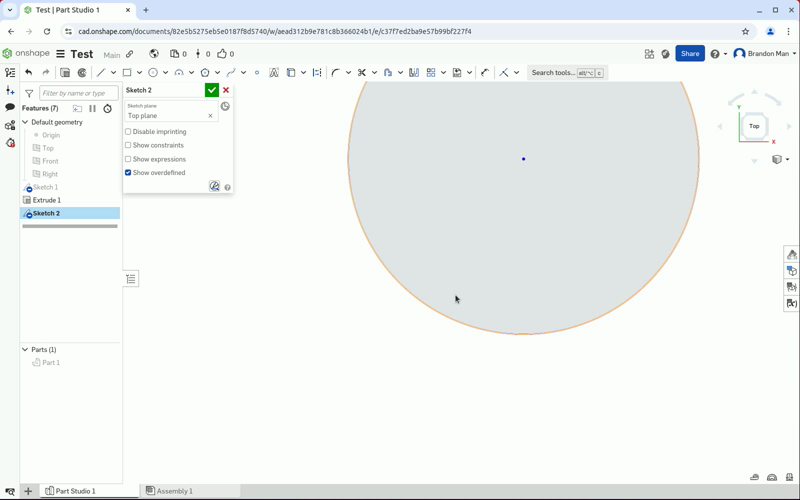
click(455, 294)
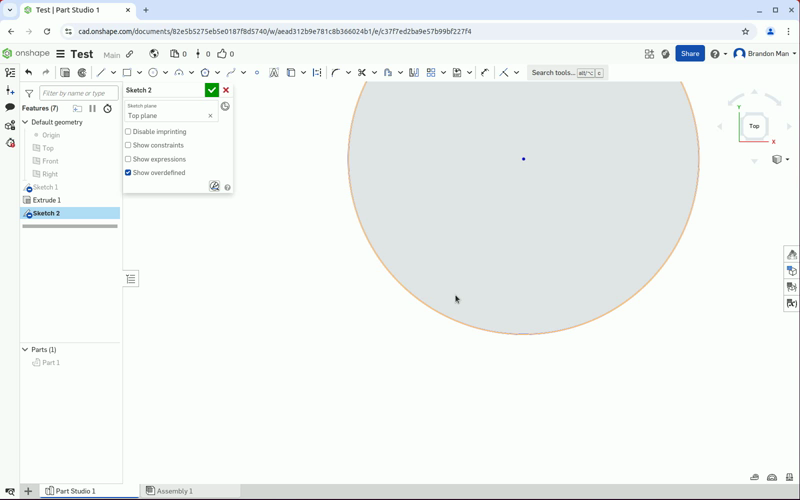
scroll(-6)
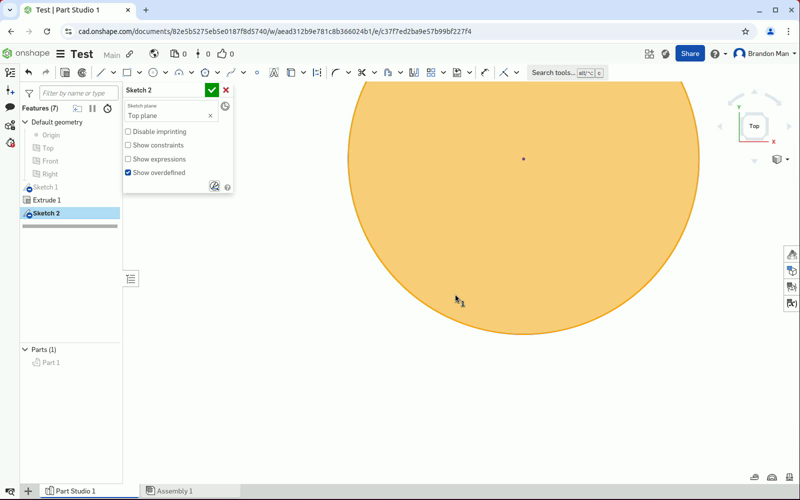
scroll(-6)
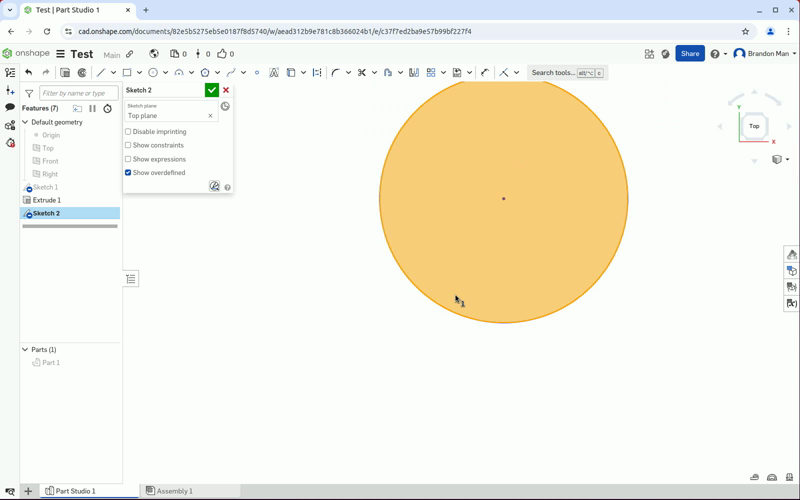
scroll(-6)
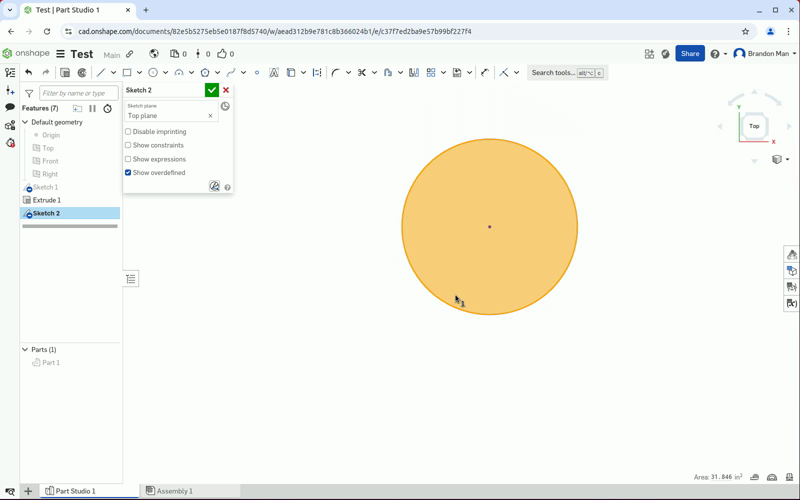
scroll(-6)
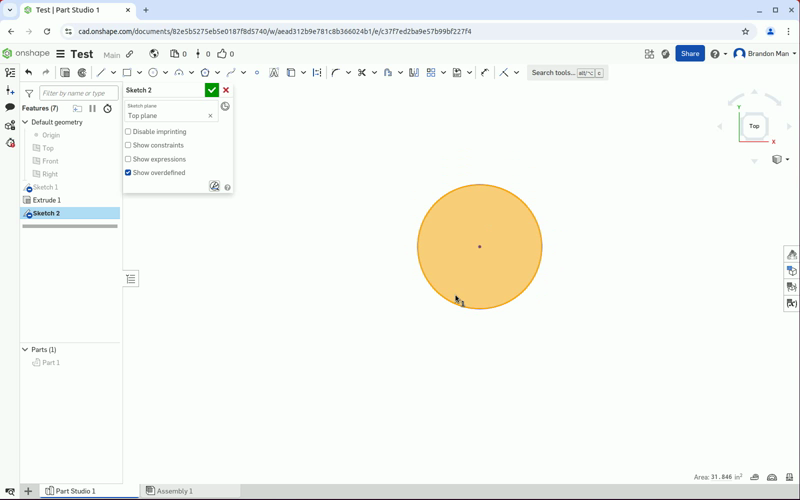
scroll(-6)
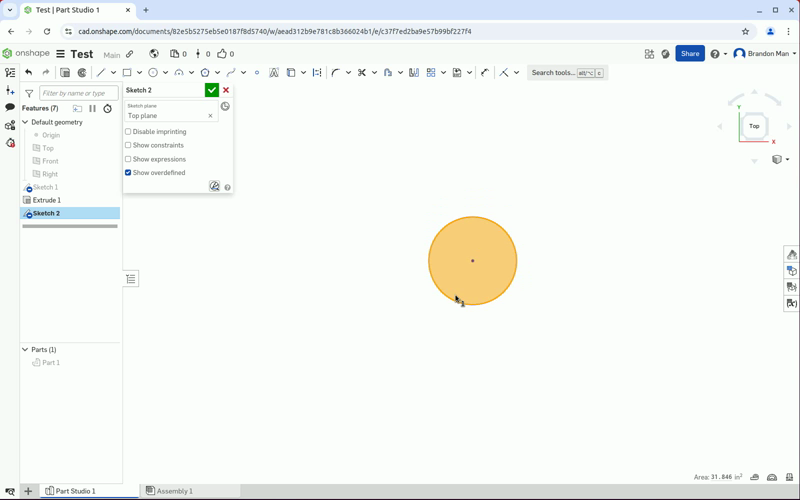
scroll(-6)
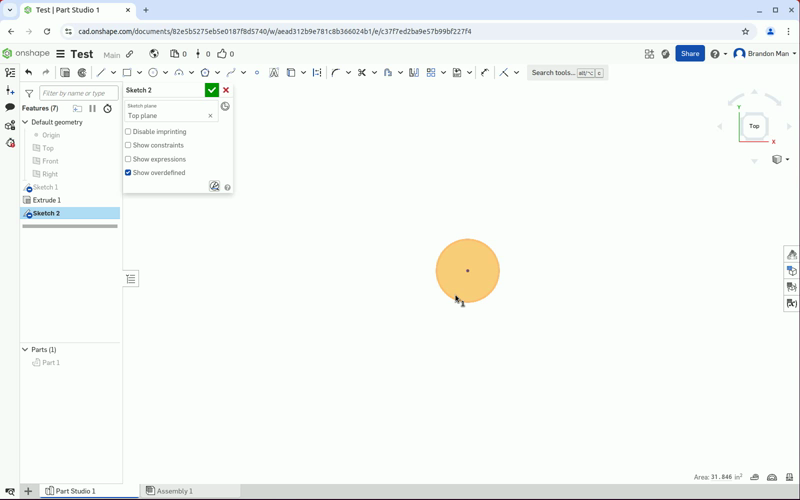
scroll(-6)
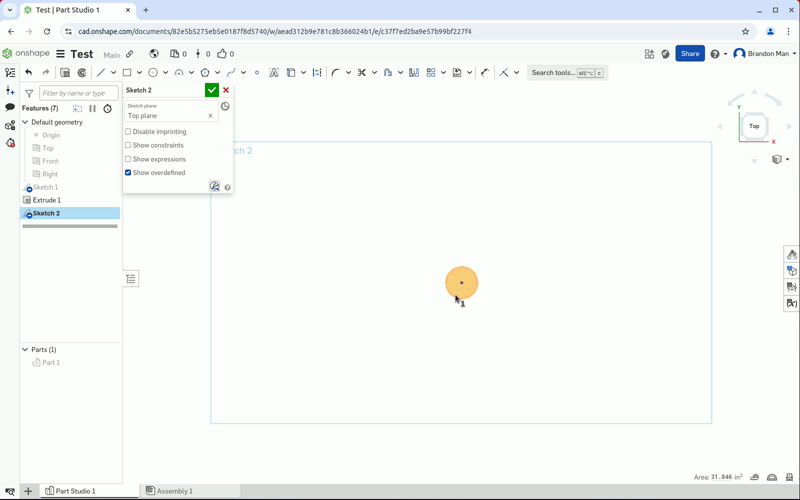
mouse_move(73, 352)
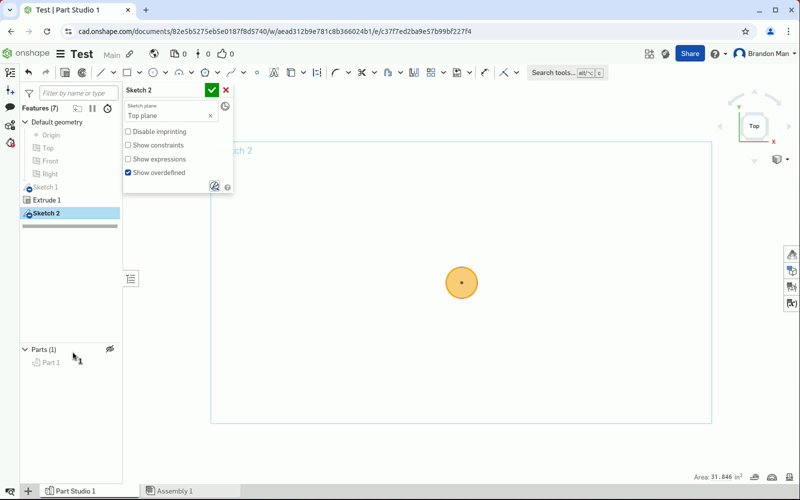
key(shift+y)
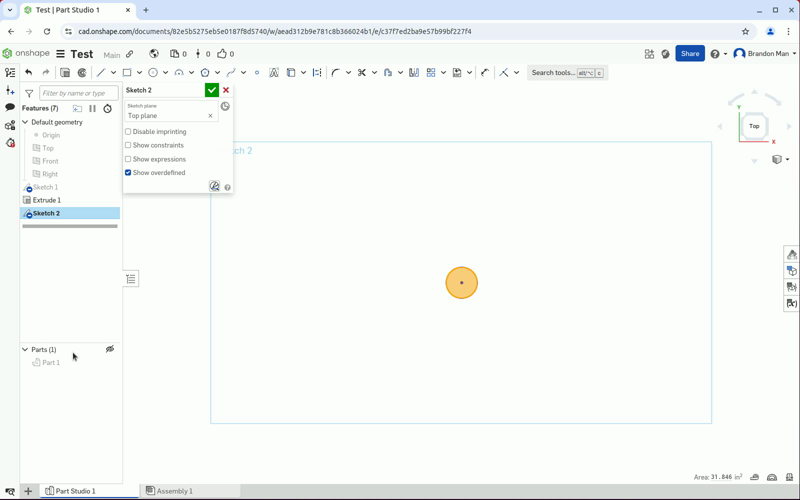
key(shift+e)
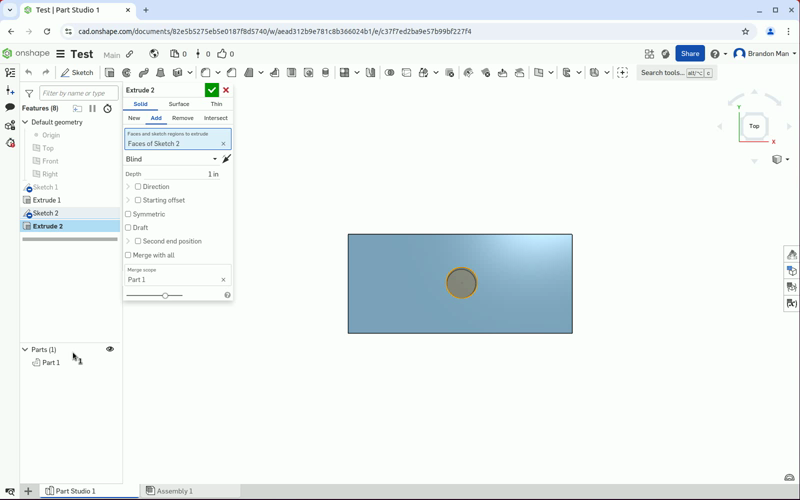
mouse_move(143, 106)
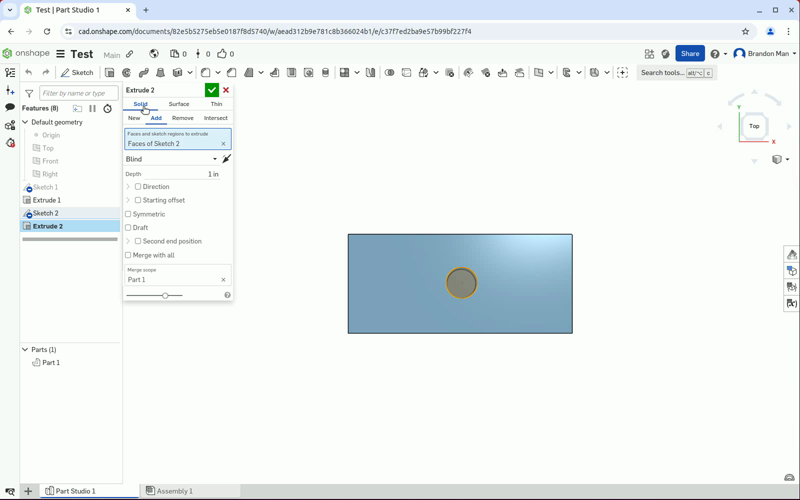
click(143, 106)
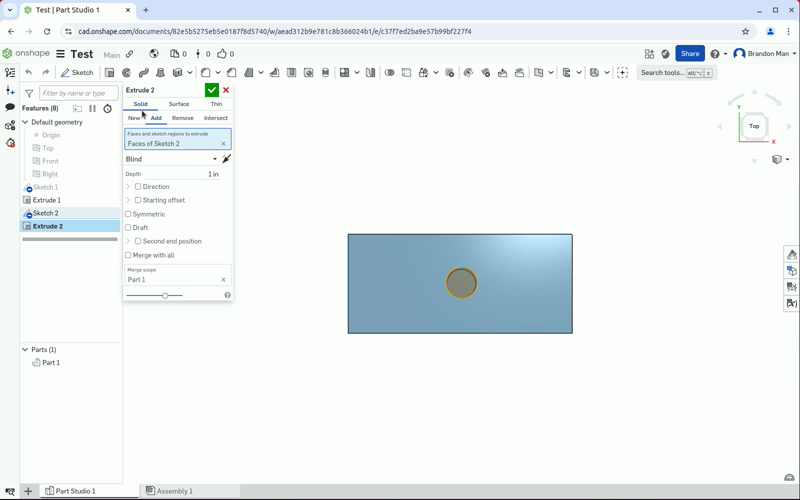
mouse_move(137, 120)
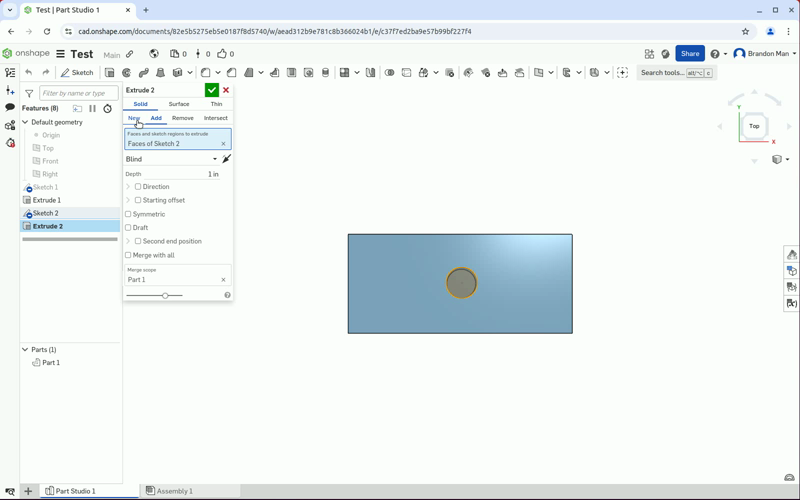
click(137, 120)
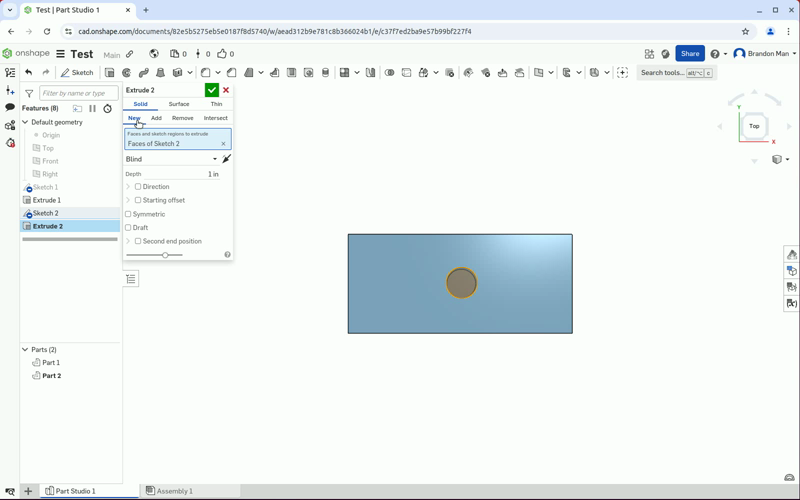
key(tab, 4)
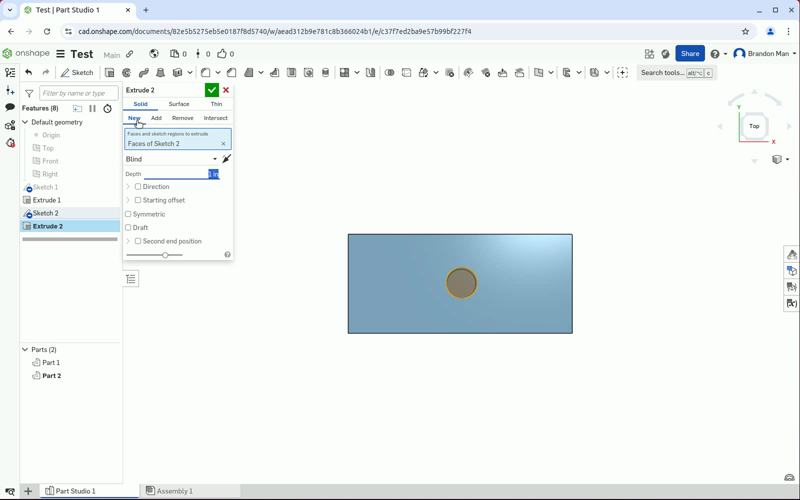
text(5.536)
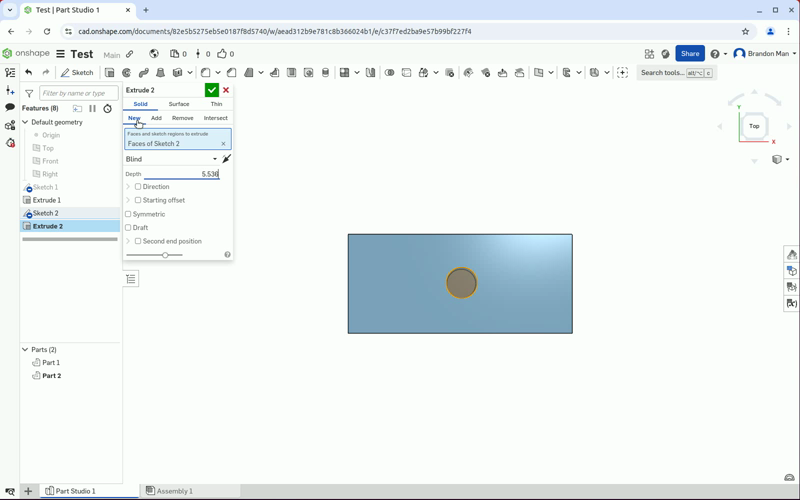
key(enter)
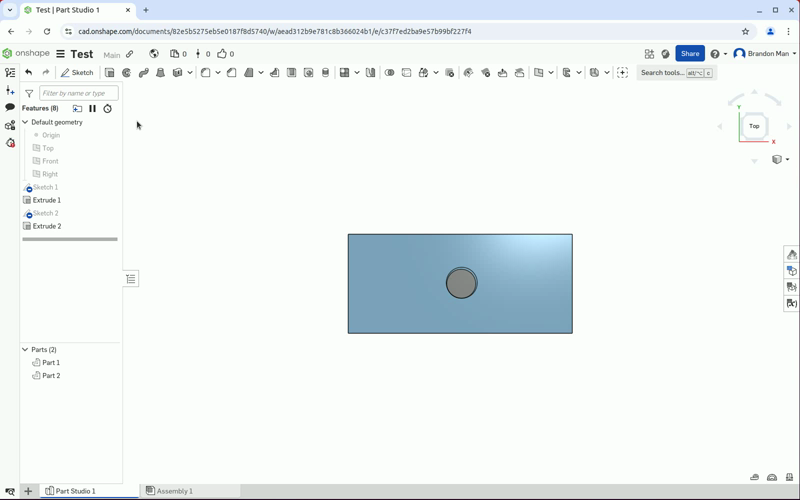
key(shift+h)
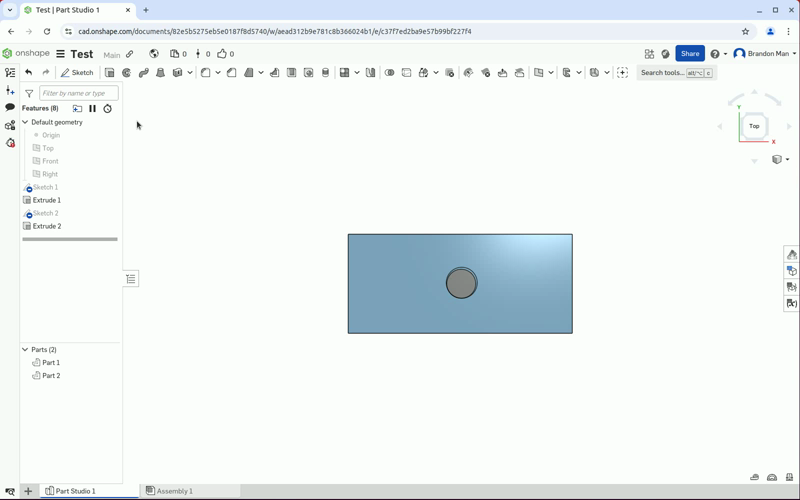
key(shift+h)
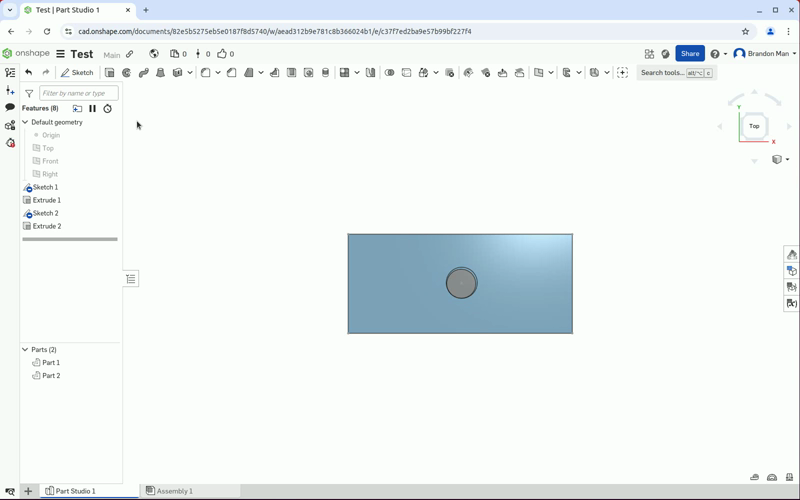
key(shift+7)
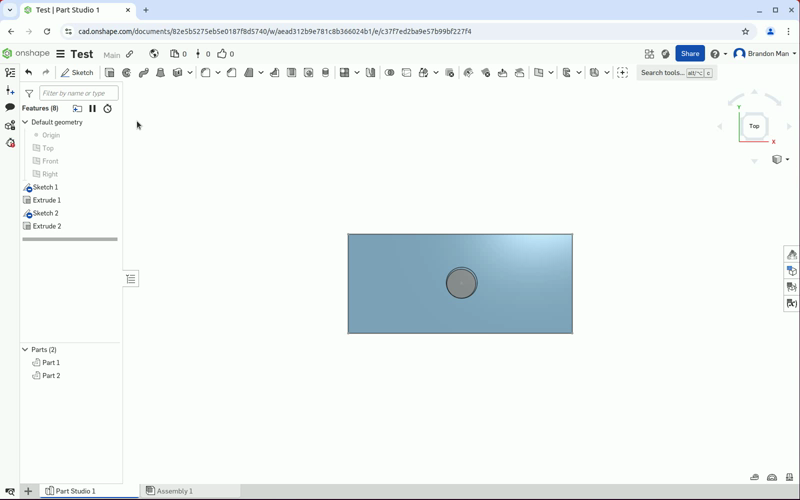
key(up, 3)
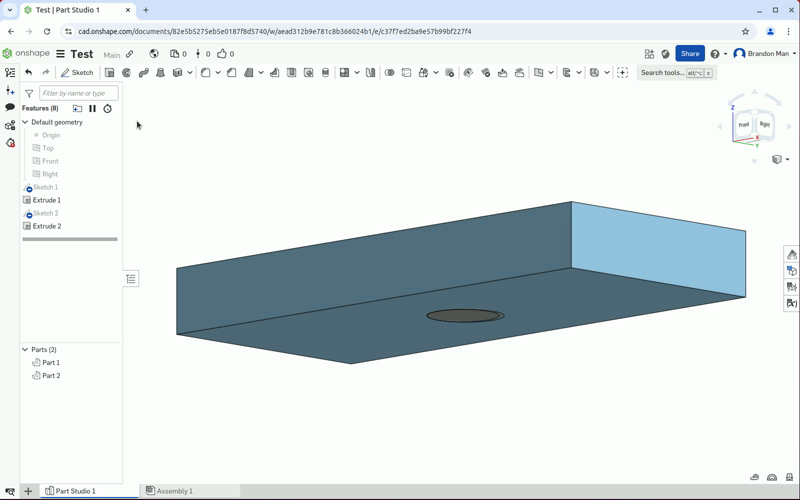
key(left, 3)
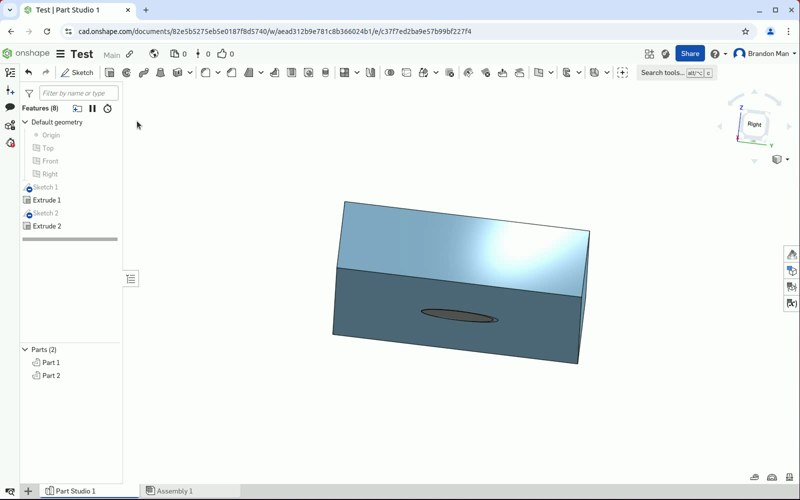
key(right, 3)
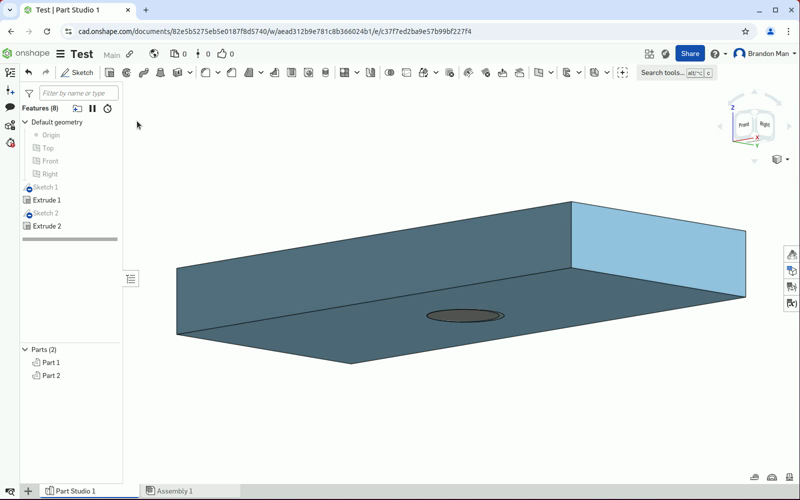
key(down, 3)
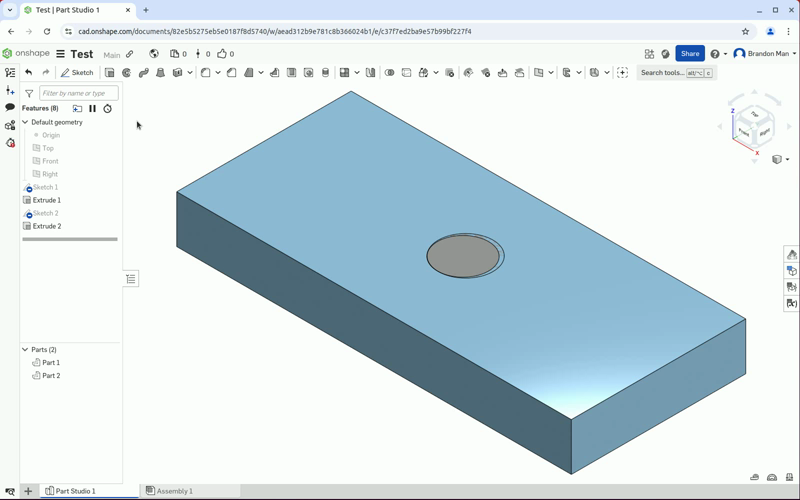
mouse_move(73, 189)
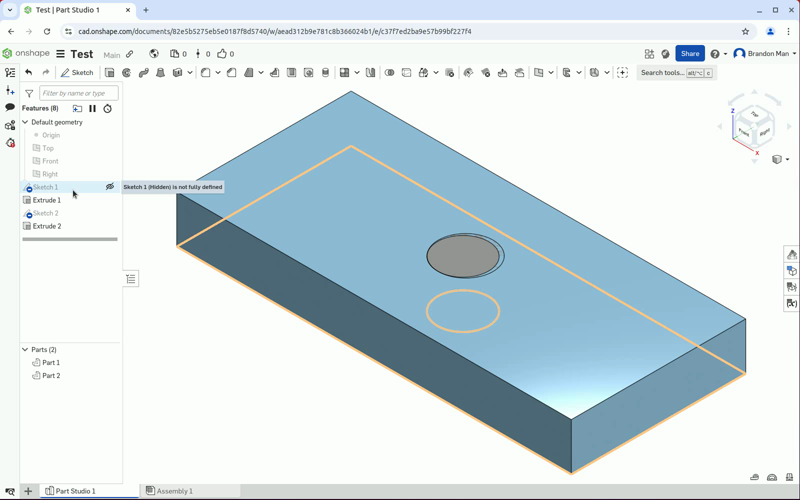
click(73, 189)